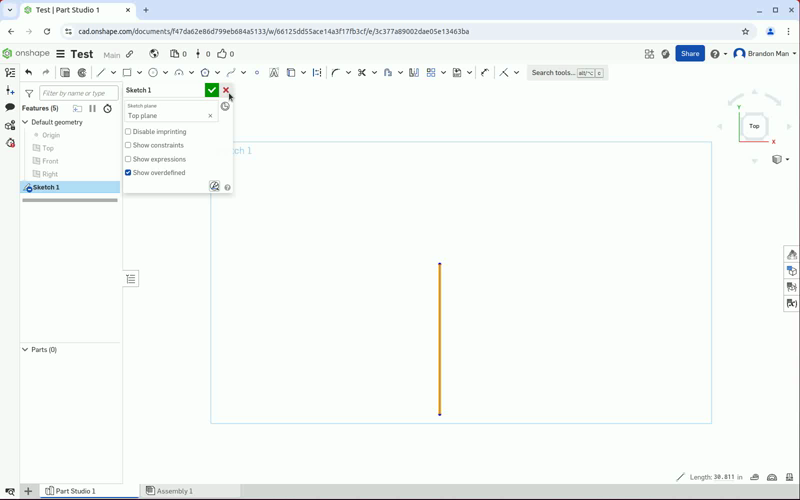
key(shift+h)
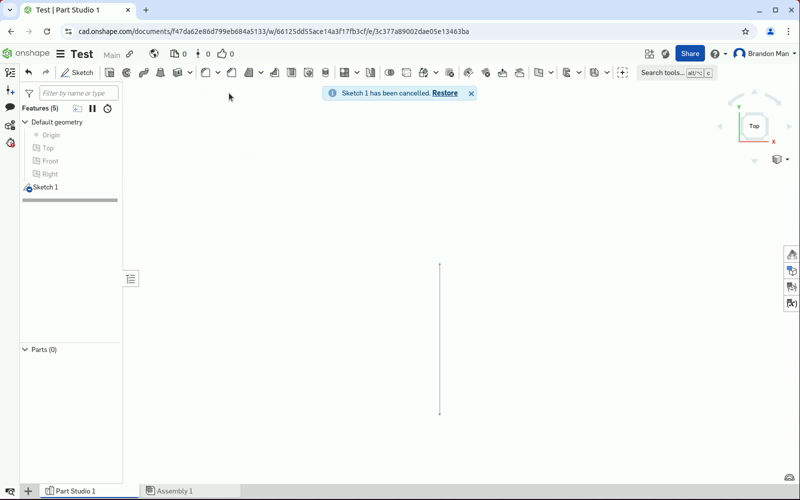
key(shift+s)
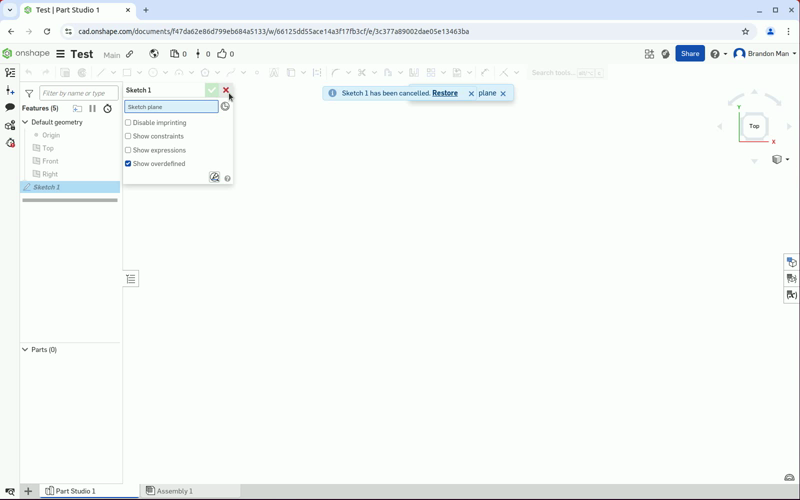
mouse_move(73, 150)
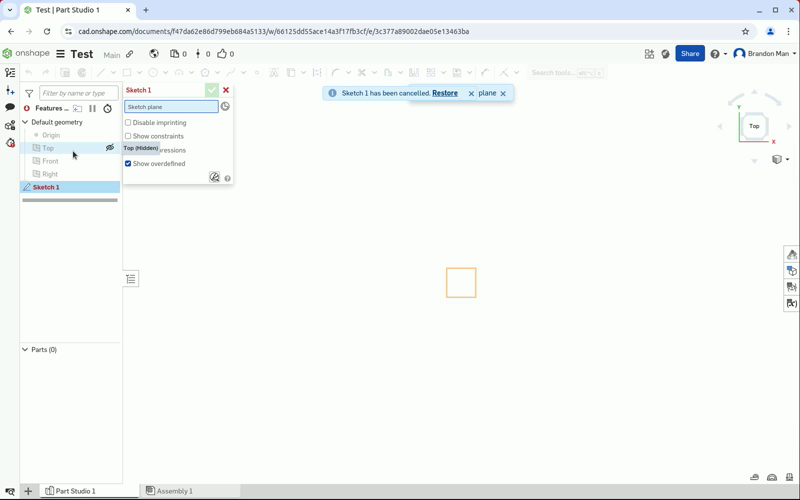
click(73, 150)
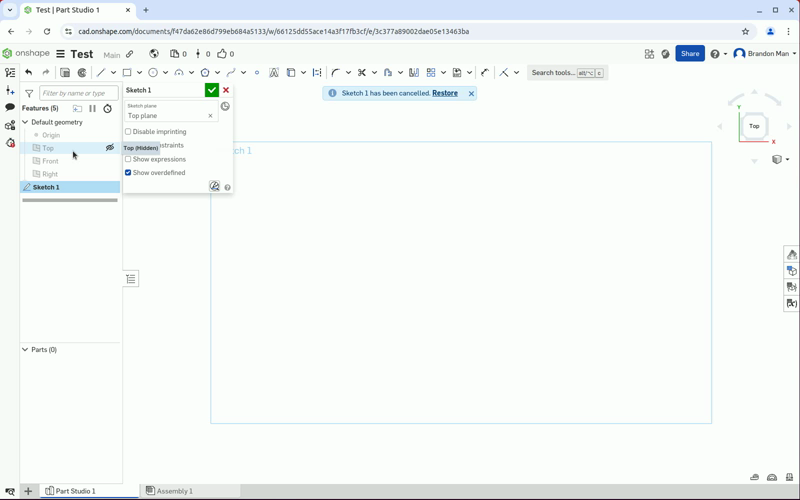
mouse_move(73, 352)
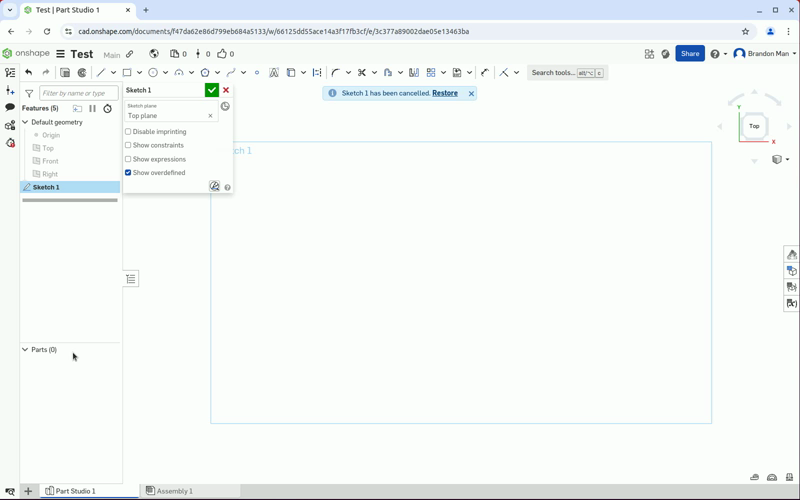
key(y)
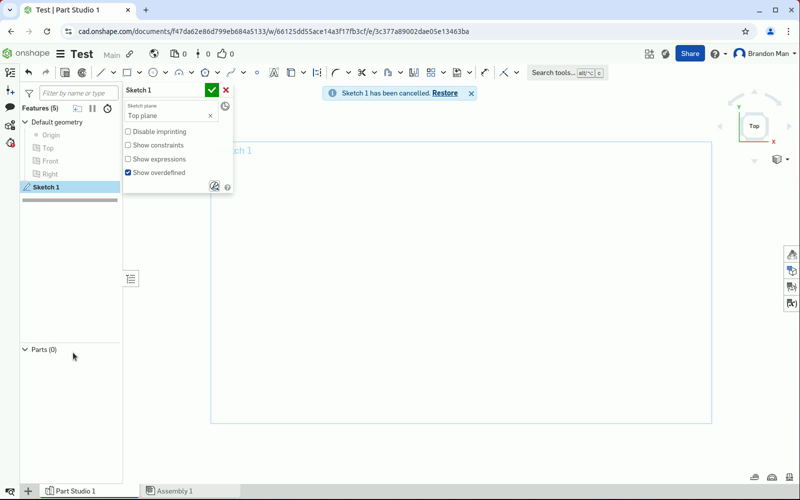
key(l)
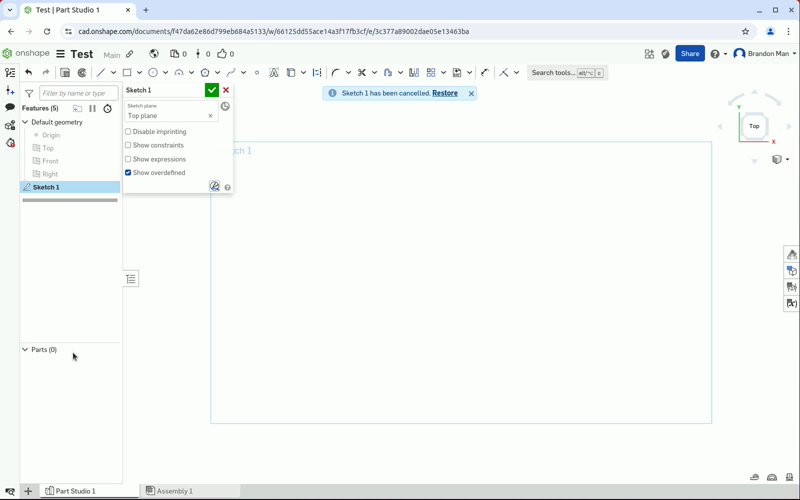
key_down(shift)
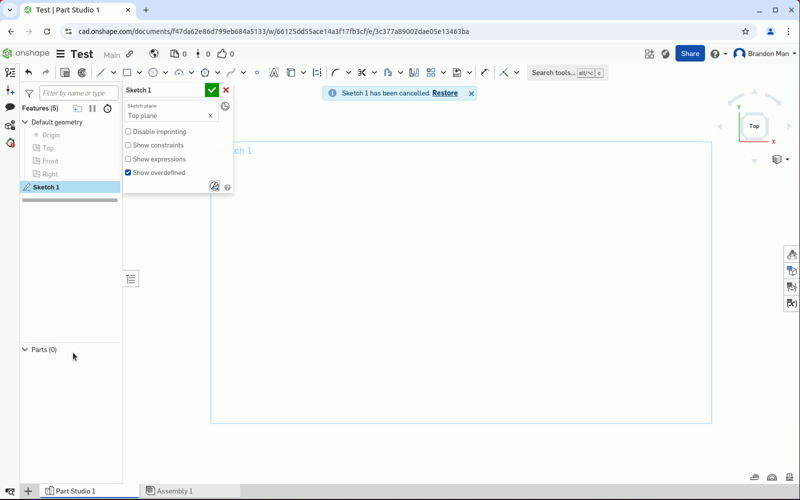
mouse_move(460, 282)
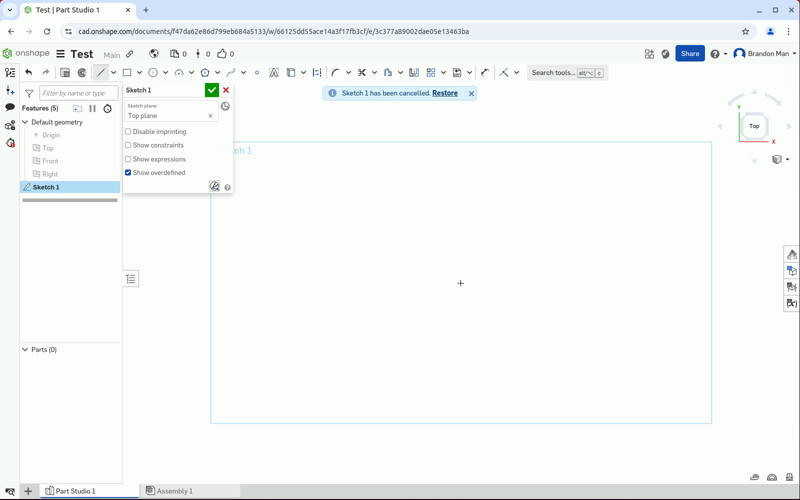
click(460, 282)
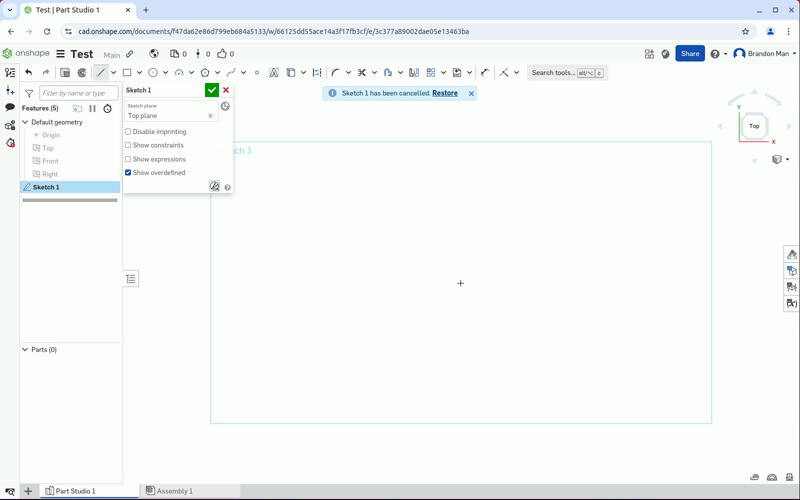
key_up(shift)
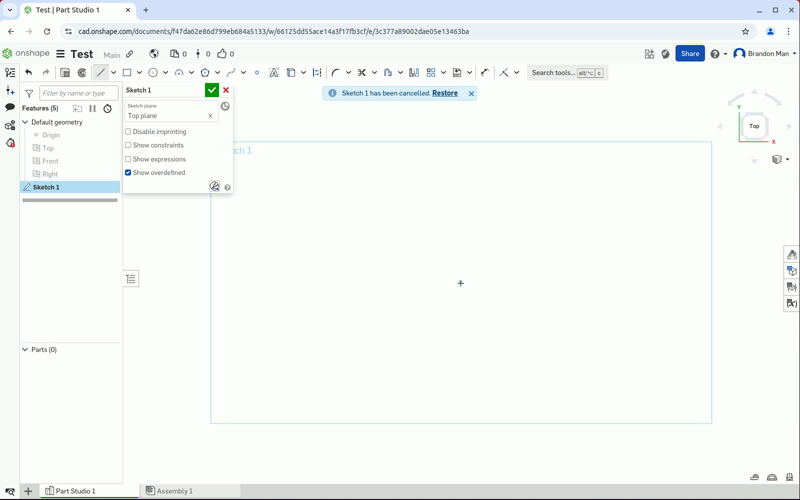
key_down(shift)
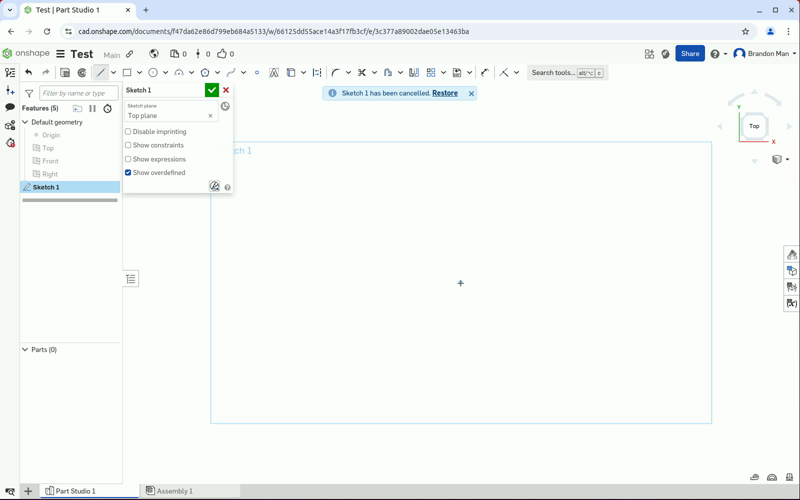
mouse_move(551, 282)
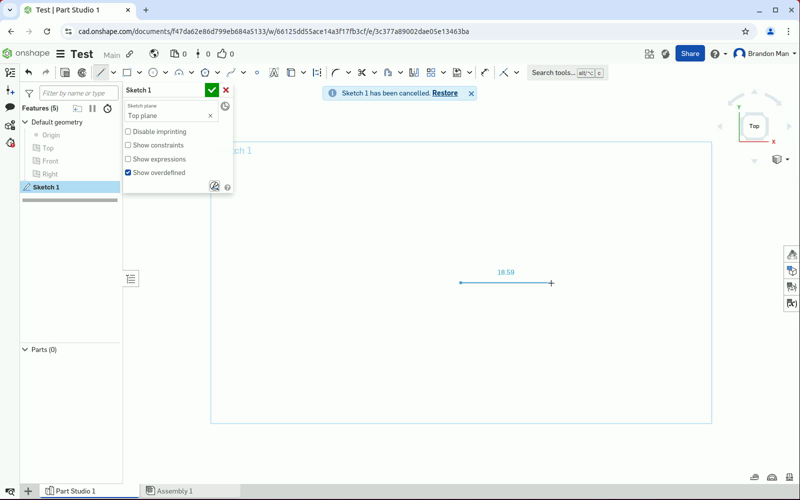
click(551, 282)
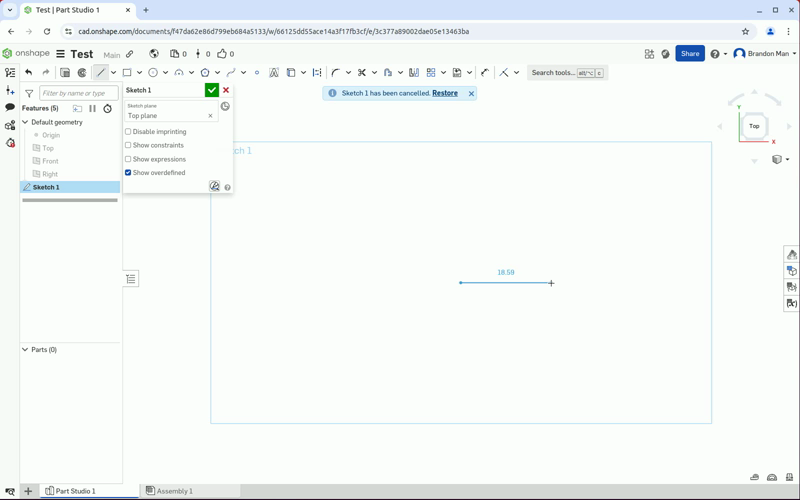
key_up(shift)
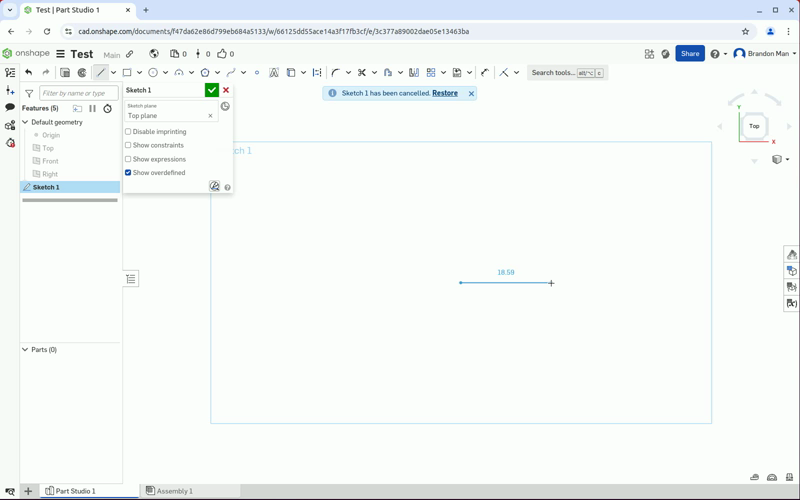
key_down(shift)
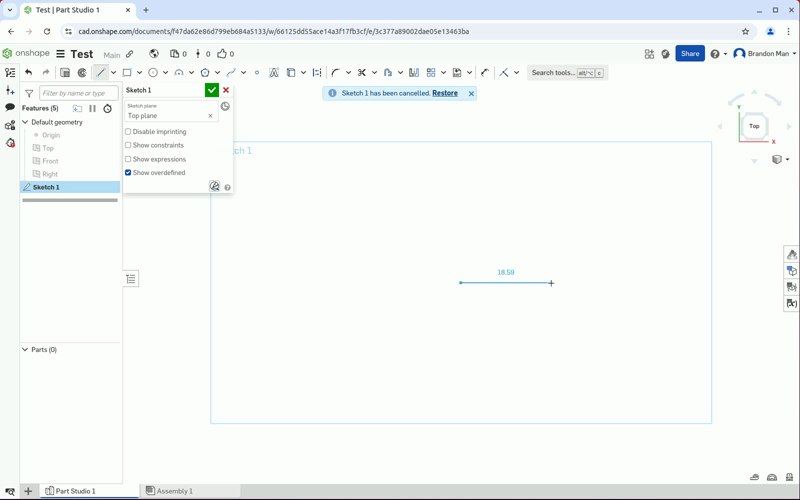
mouse_move(551, 192)
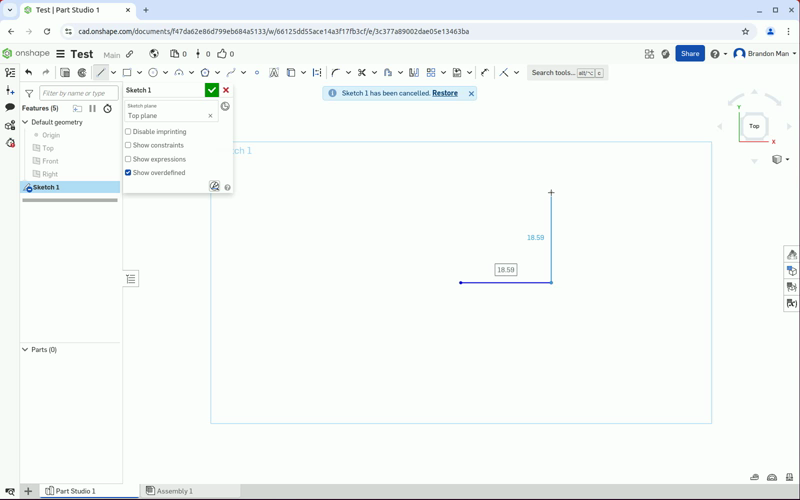
click(551, 192)
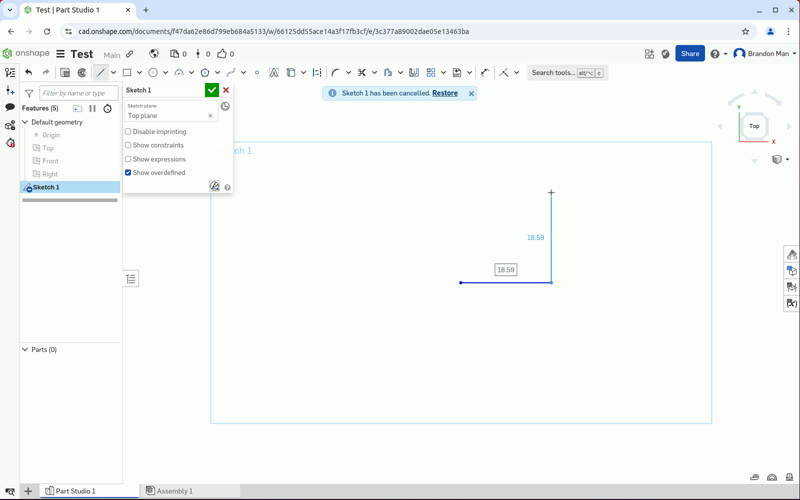
key_up(shift)
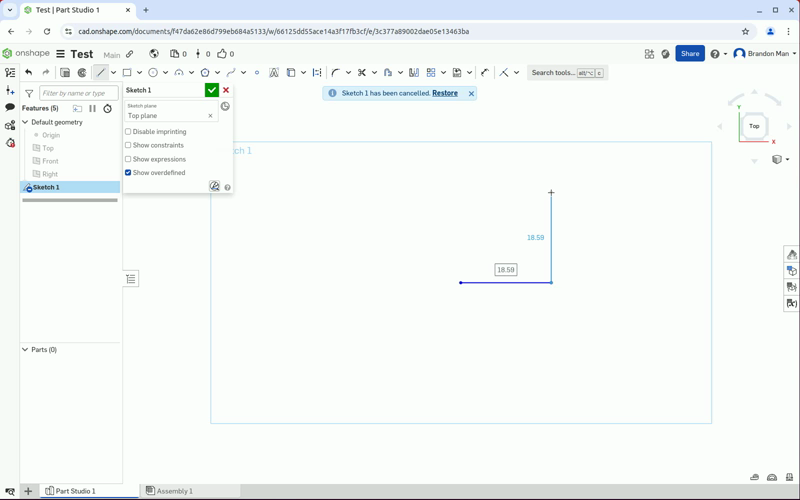
key_down(shift)
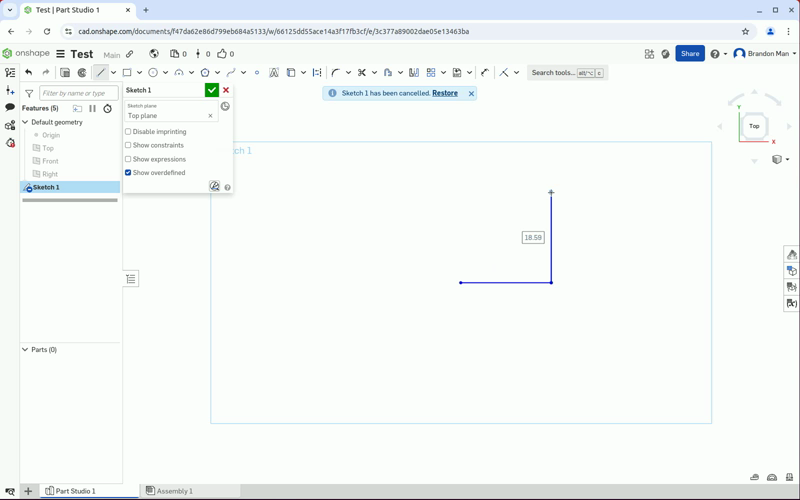
mouse_move(460, 192)
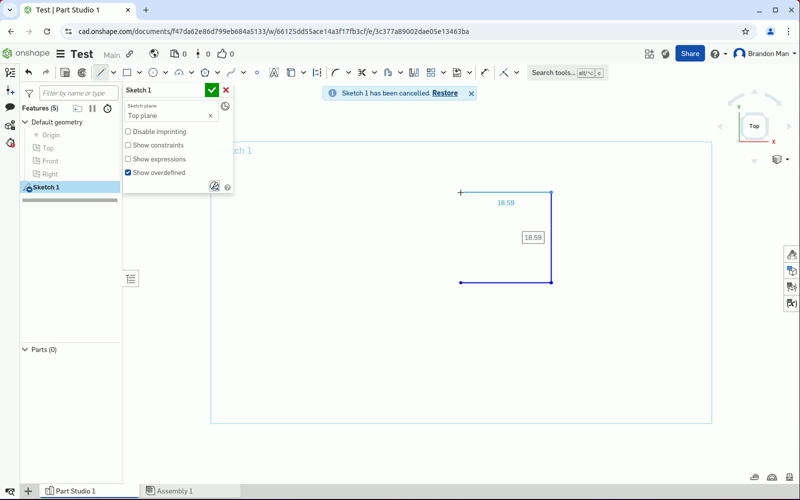
click(460, 192)
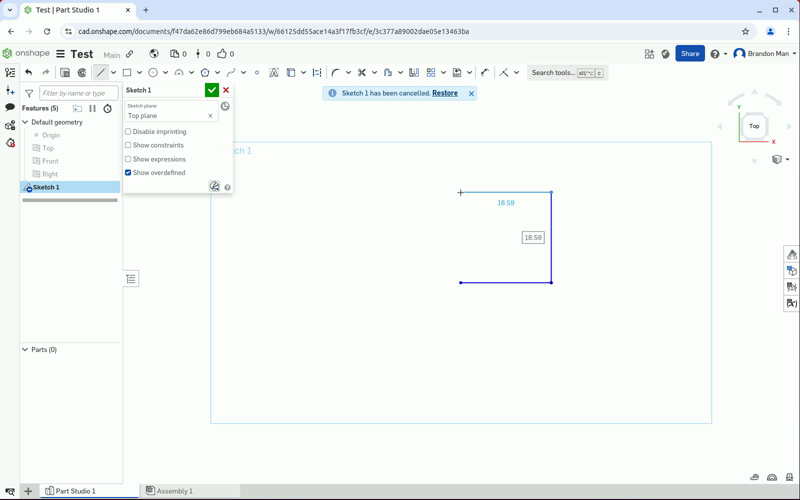
key_up(shift)
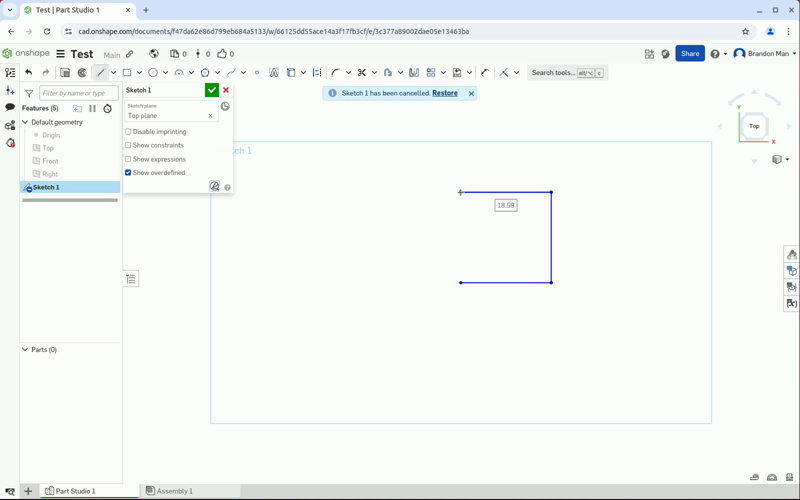
key_down(shift)
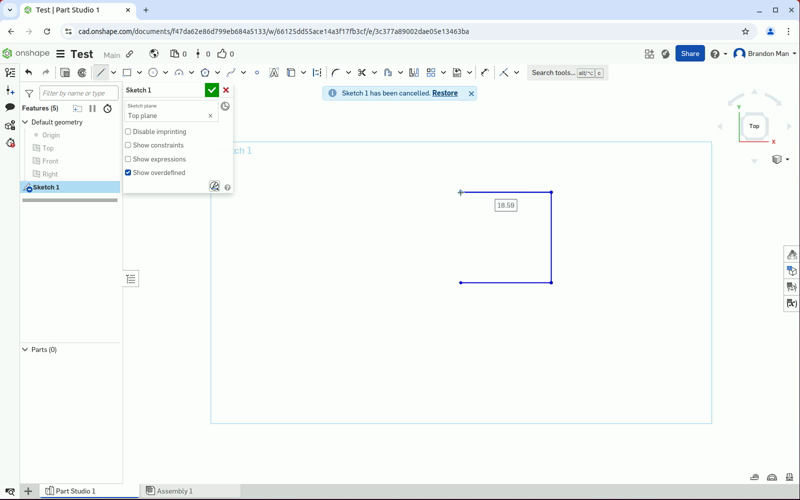
mouse_move(460, 282)
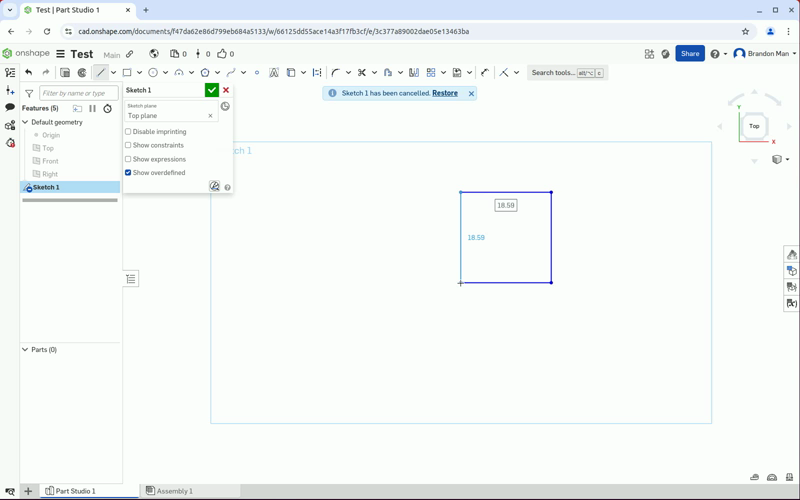
key_up(shift)
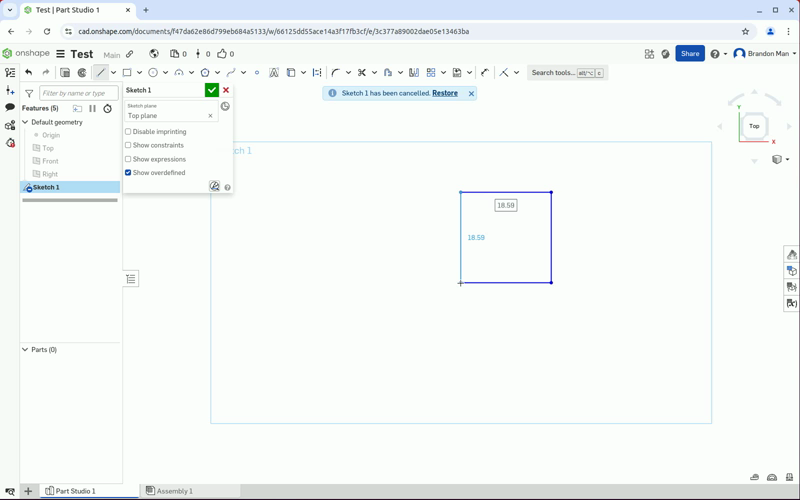
click(460, 282)
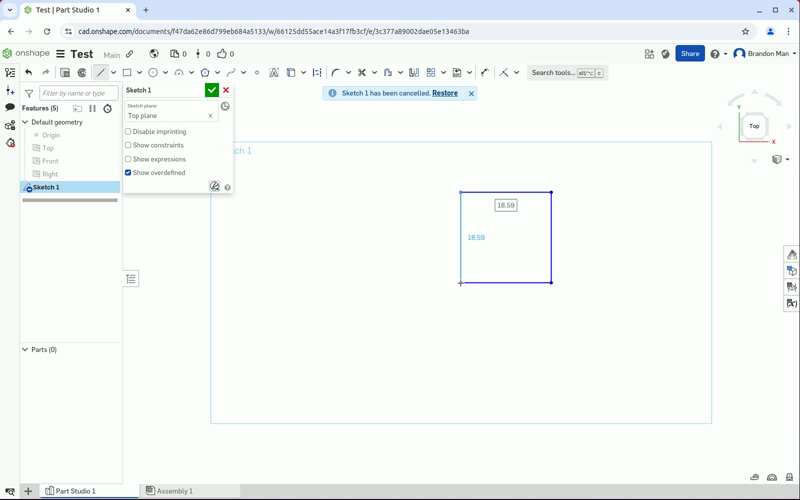
key(esc)
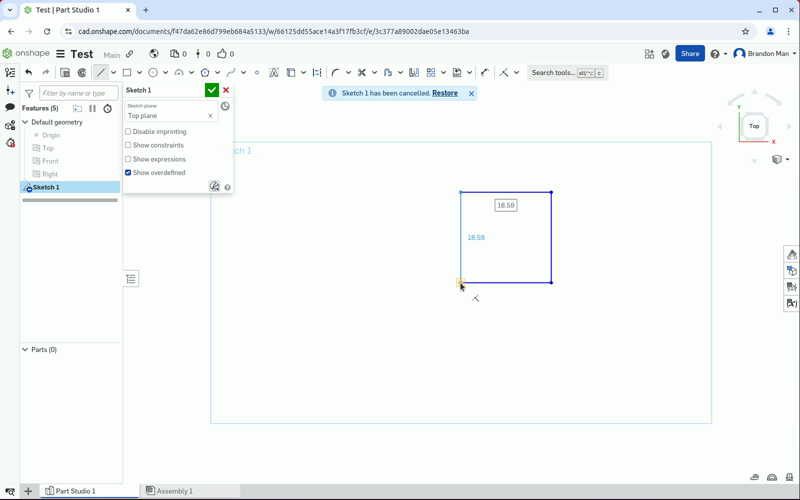
mouse_move(506, 224)
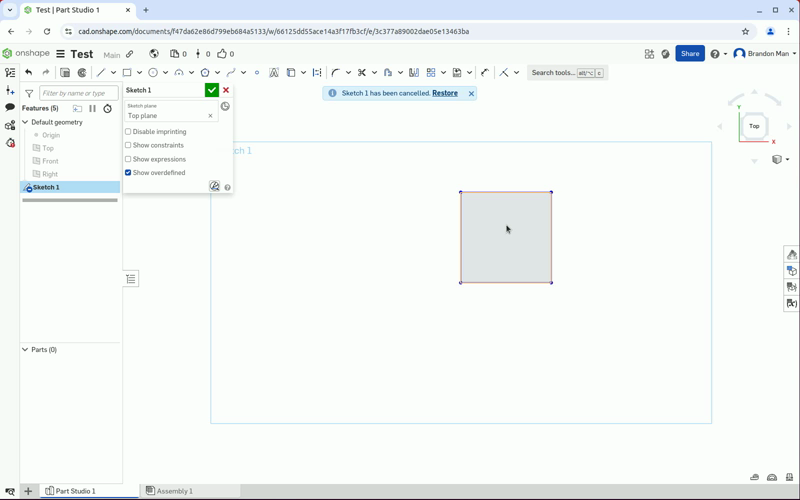
click(506, 224)
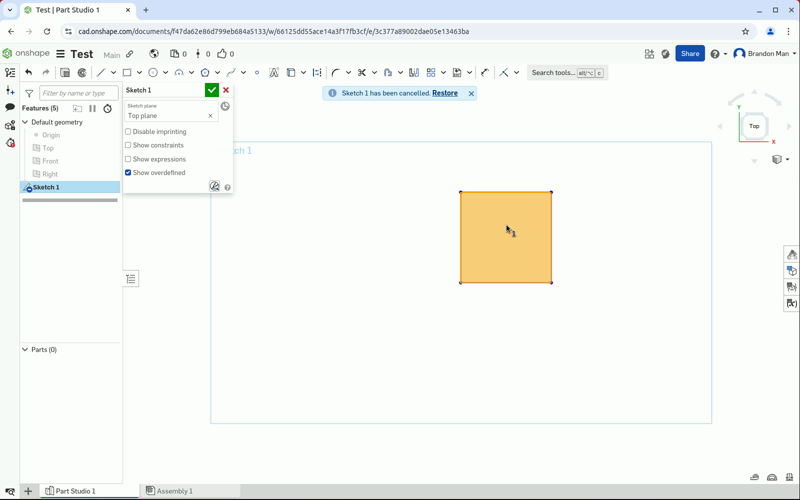
mouse_move(73, 352)
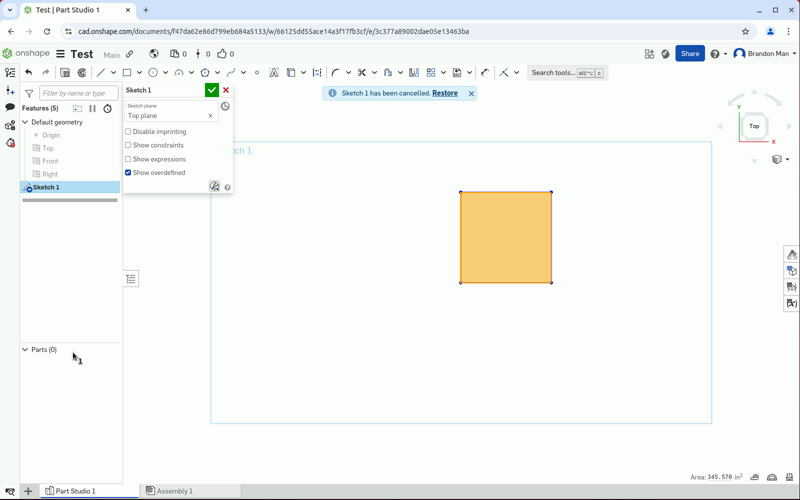
key(shift+y)
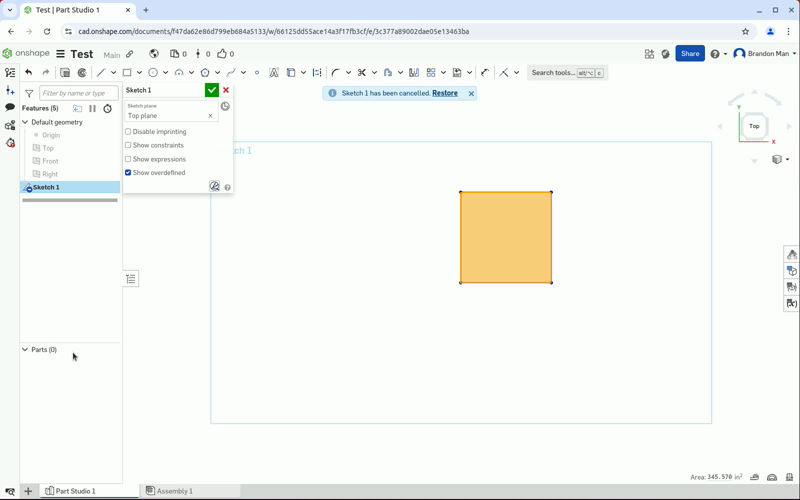
key(shift+e)
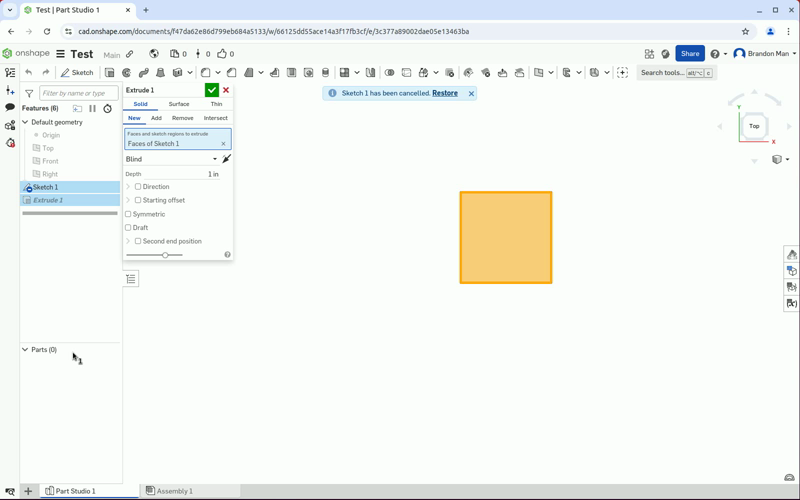
mouse_move(143, 106)
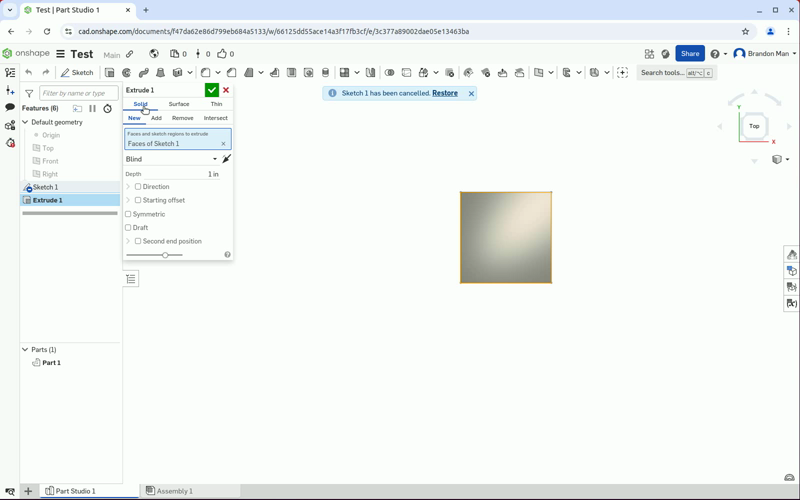
click(143, 106)
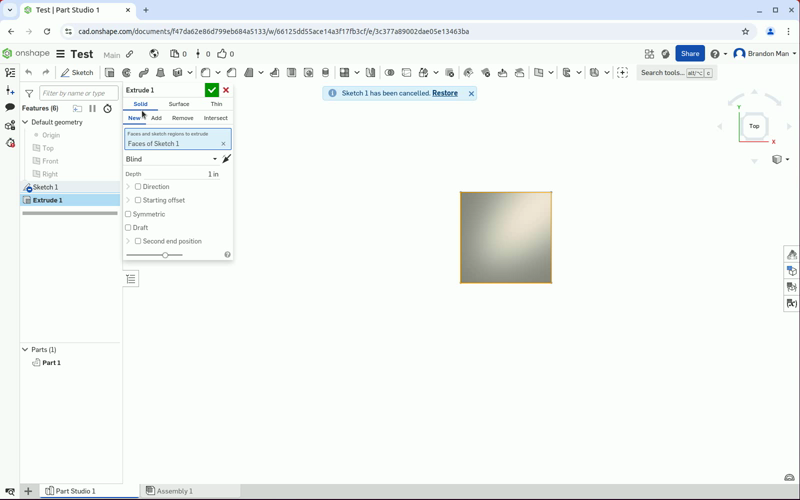
mouse_move(137, 120)
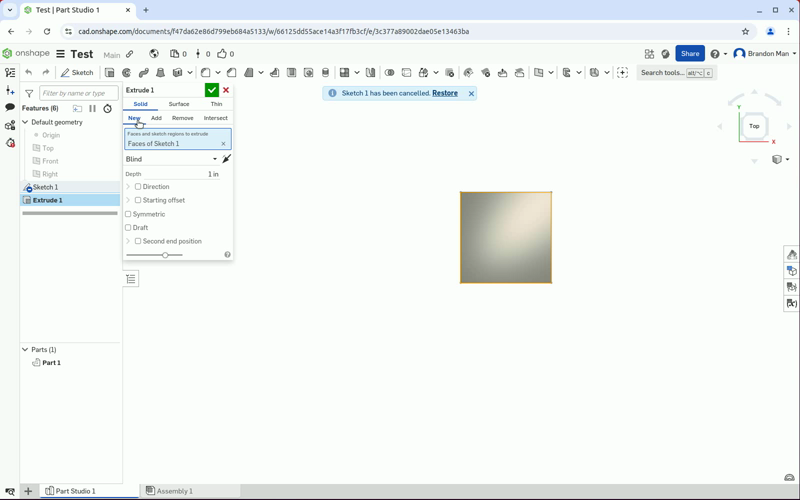
click(137, 120)
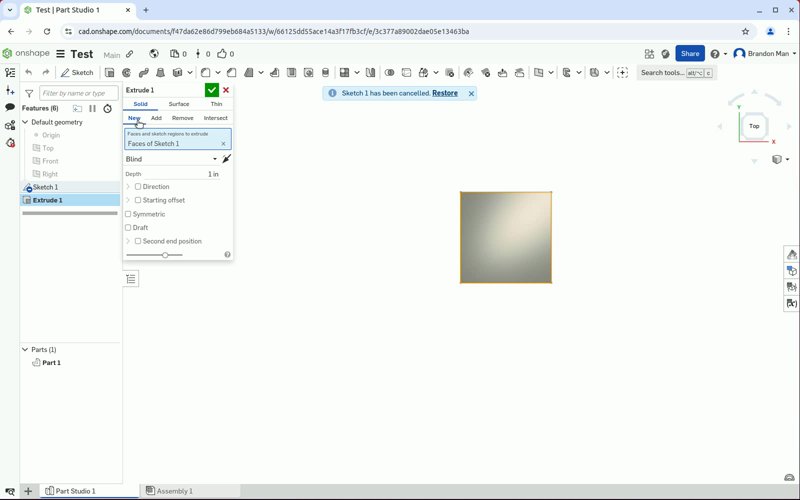
key(tab, 4)
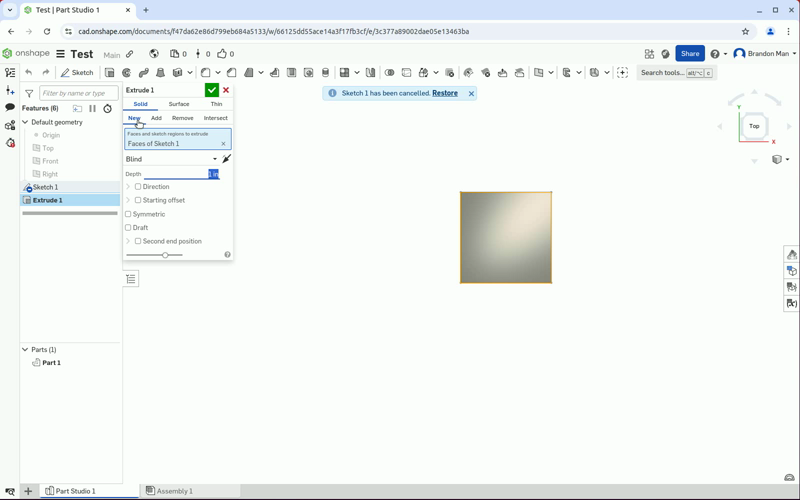
text(9.147)
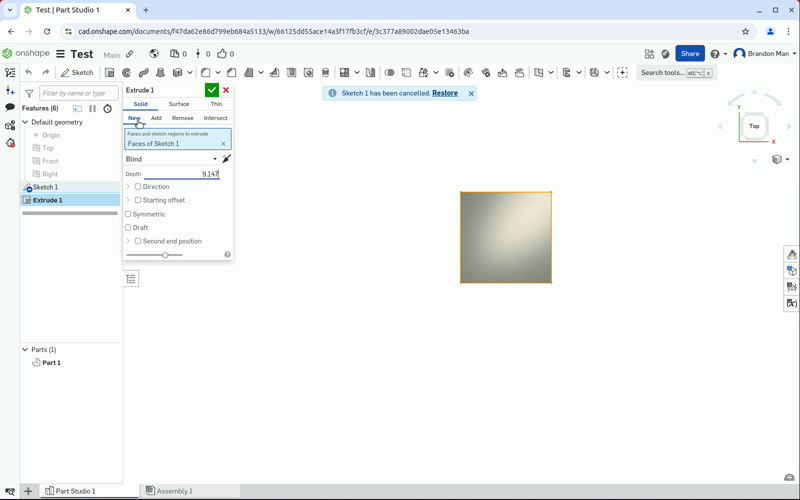
key(enter)
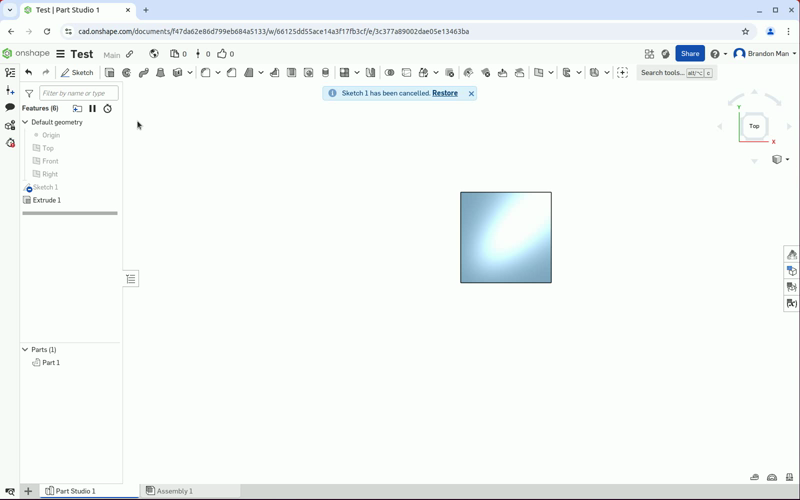
key(shift+h)
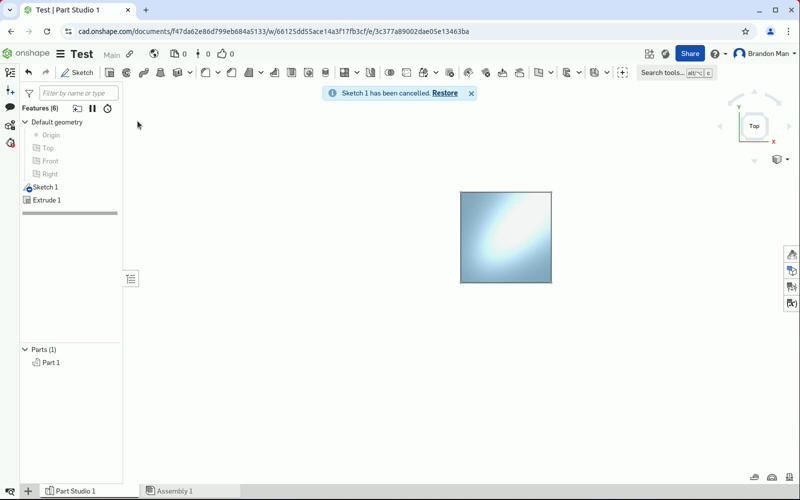
key(shift+h)
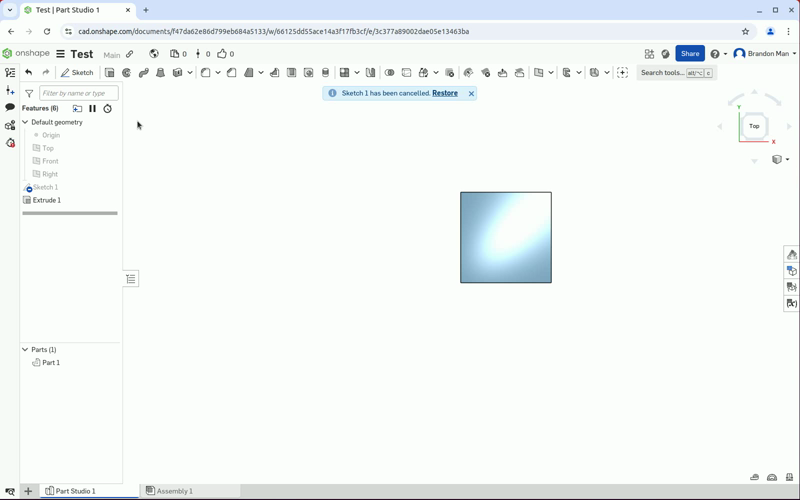
mouse_move(73, 189)
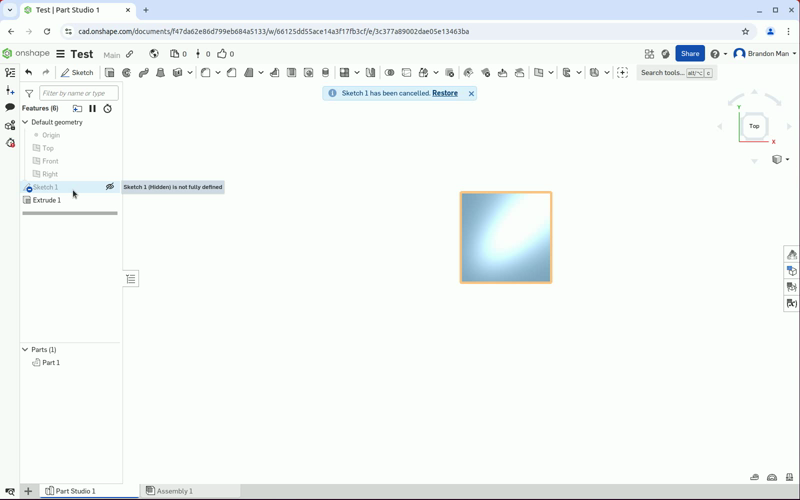
click(73, 189)
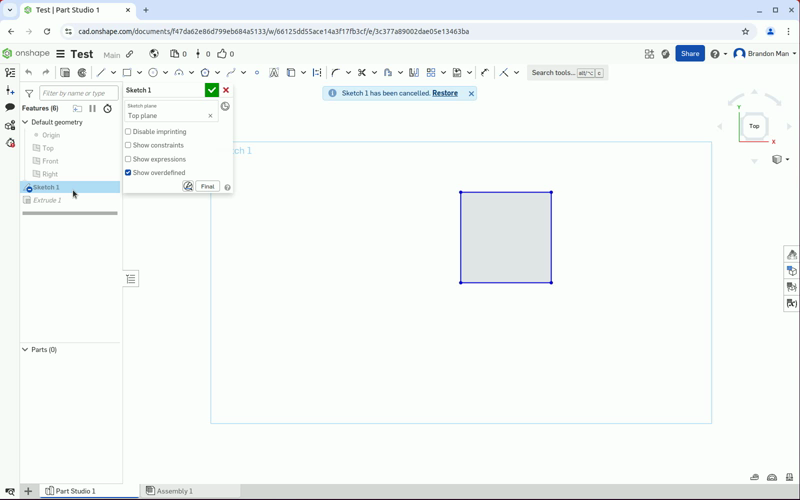
mouse_move(229, 92)
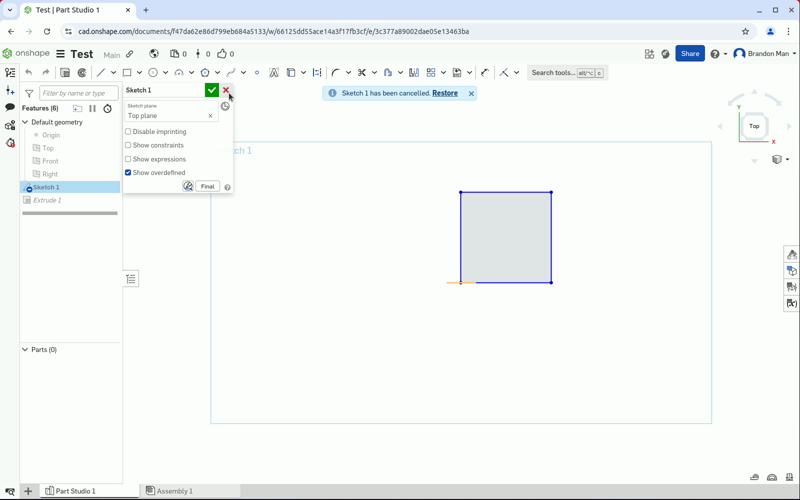
click(229, 92)
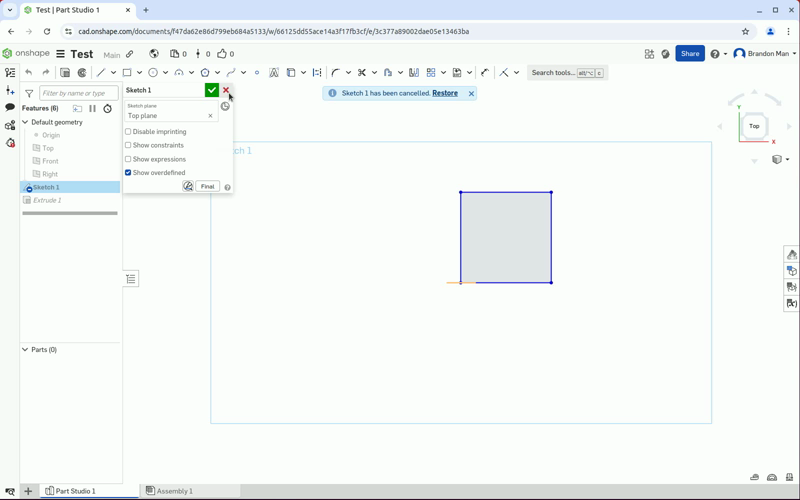
key(shift+s)
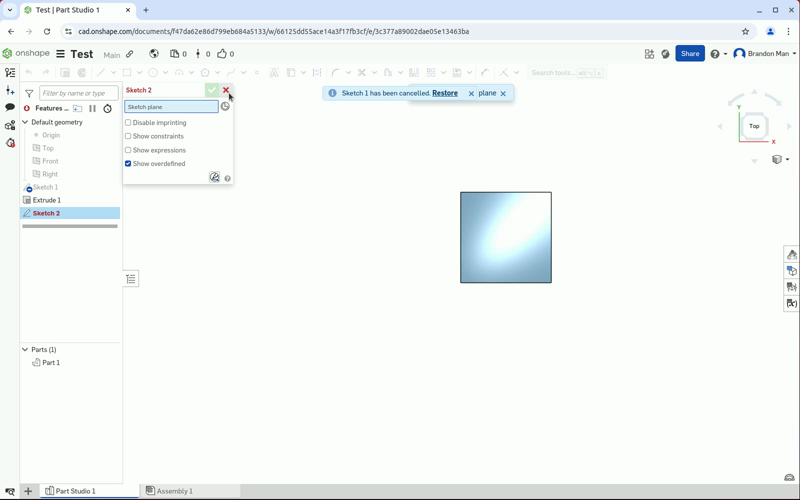
mouse_move(73, 150)
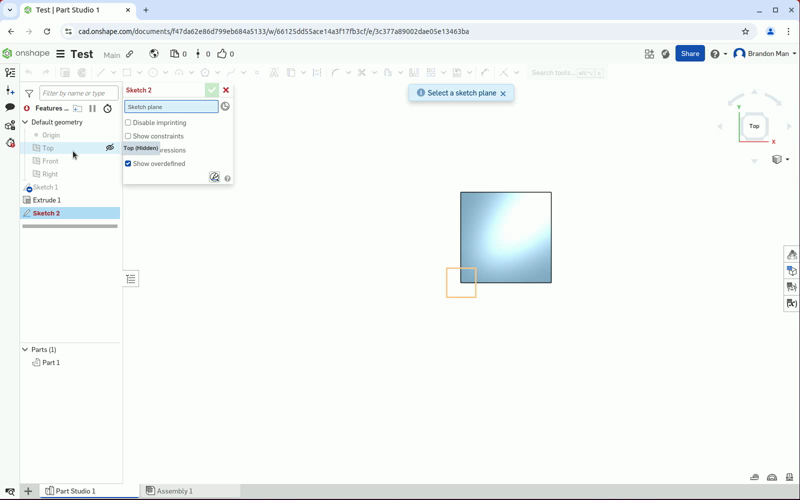
click(73, 150)
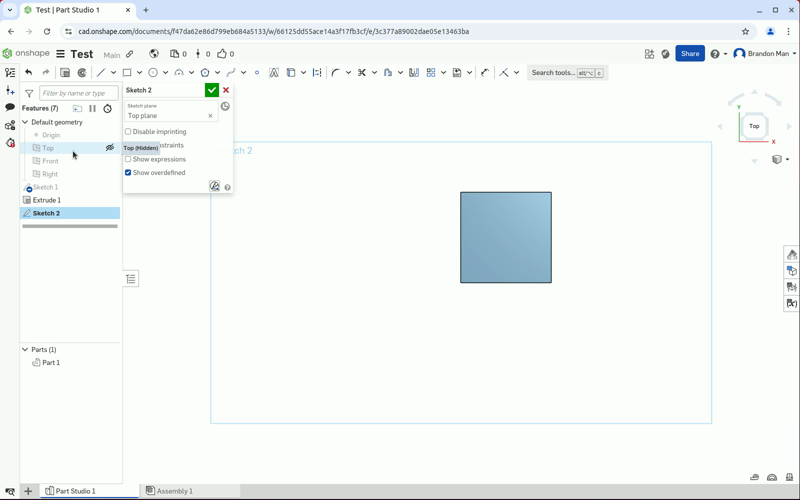
mouse_move(73, 352)
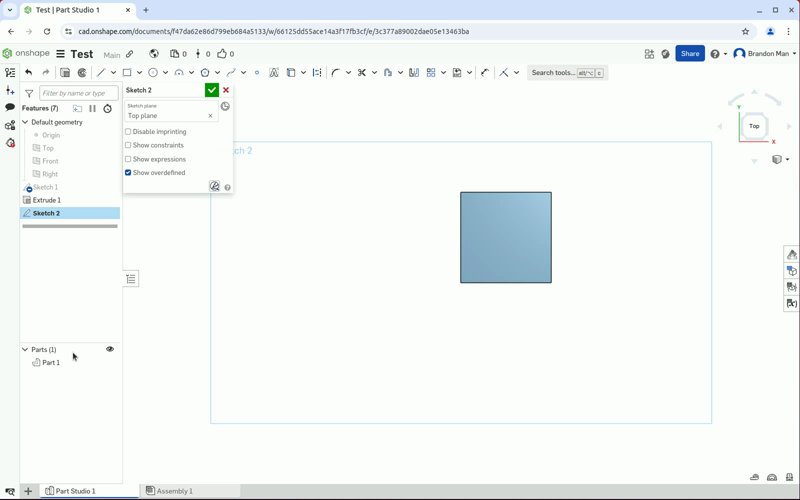
key(y)
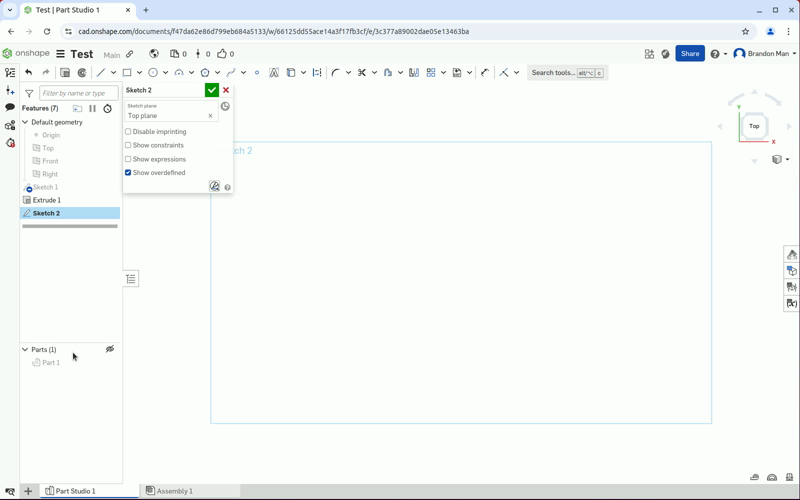
key(l)
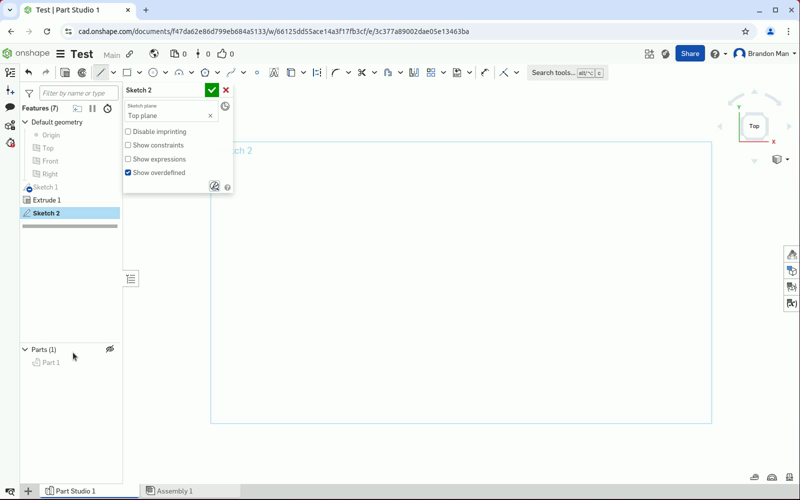
key_down(shift)
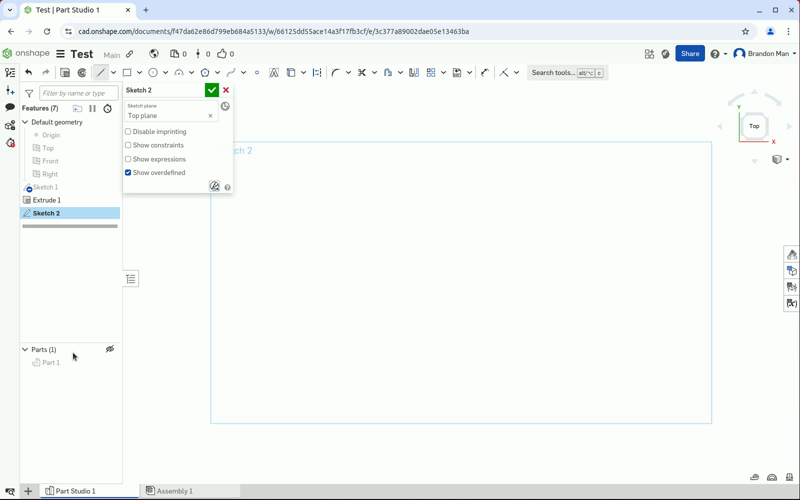
mouse_move(416, 282)
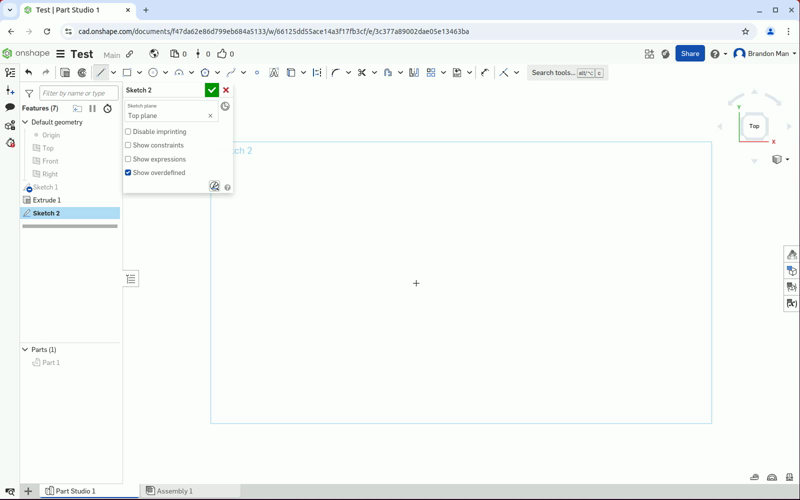
click(416, 282)
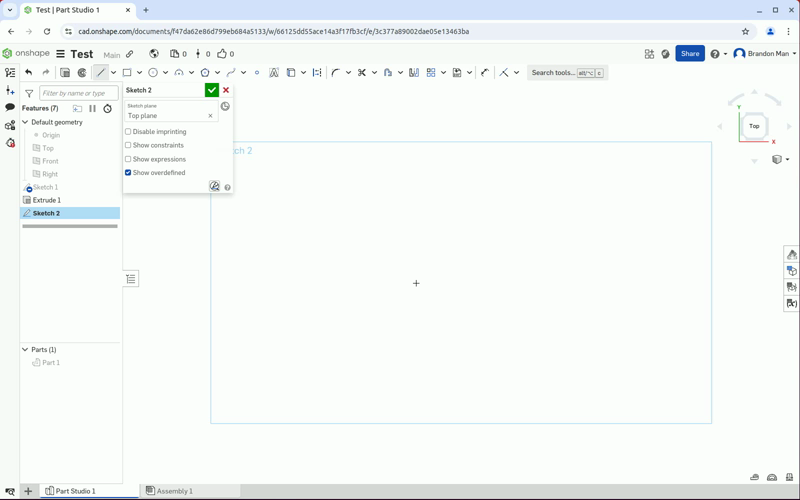
key_up(shift)
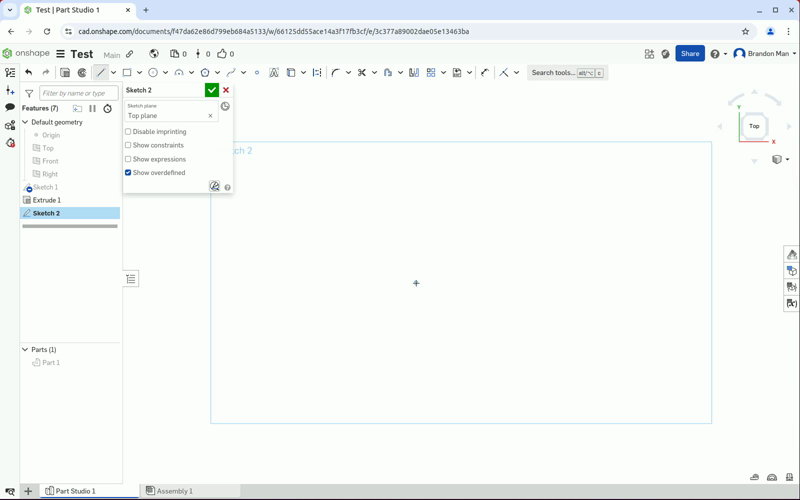
key_down(shift)
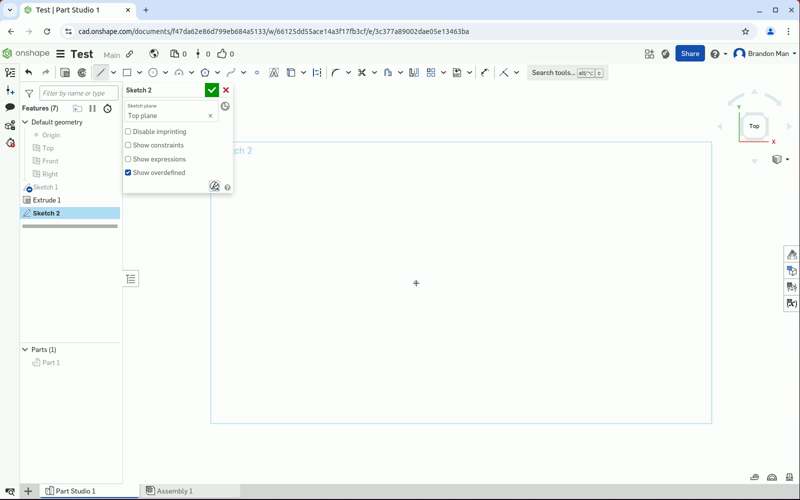
mouse_move(446, 282)
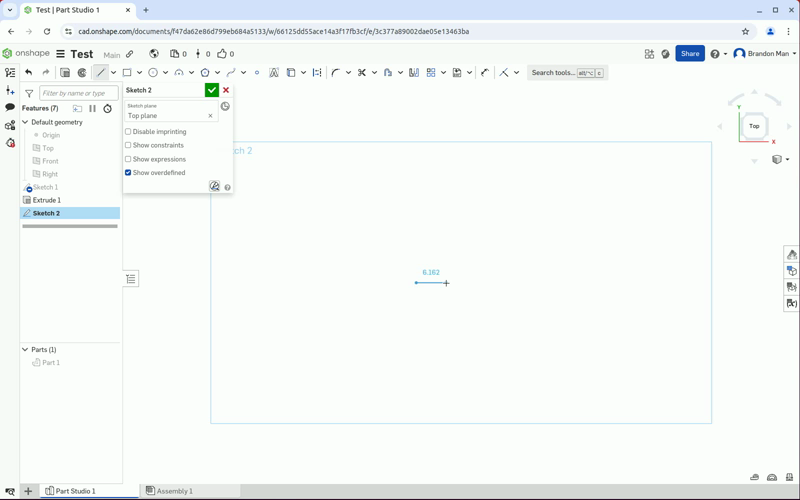
mouse_move(461, 282)
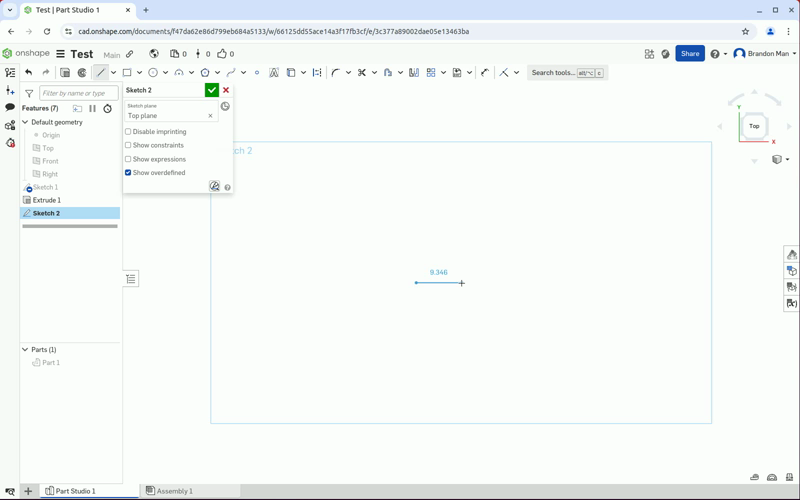
click(461, 282)
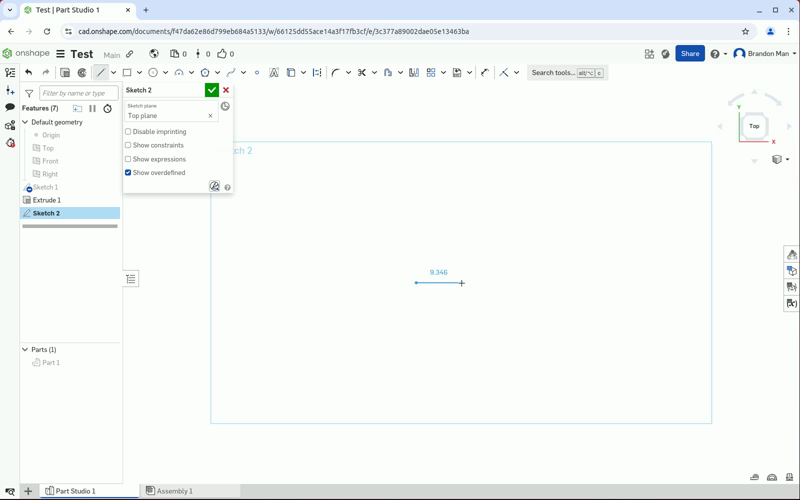
key_up(shift)
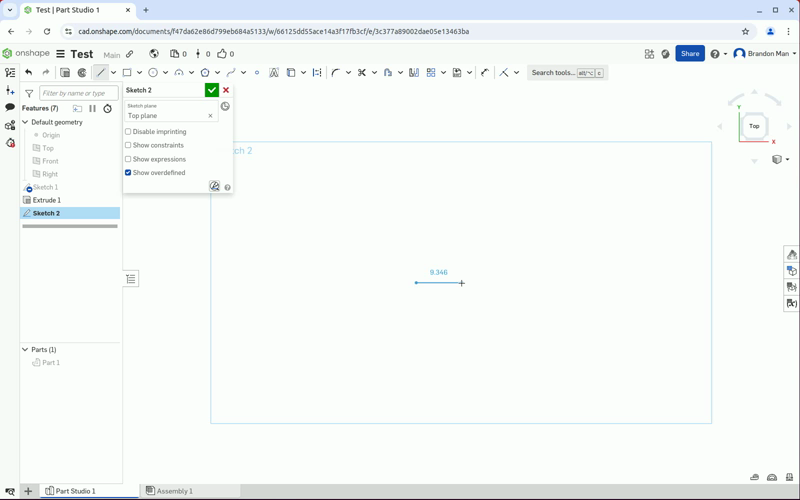
key_down(shift)
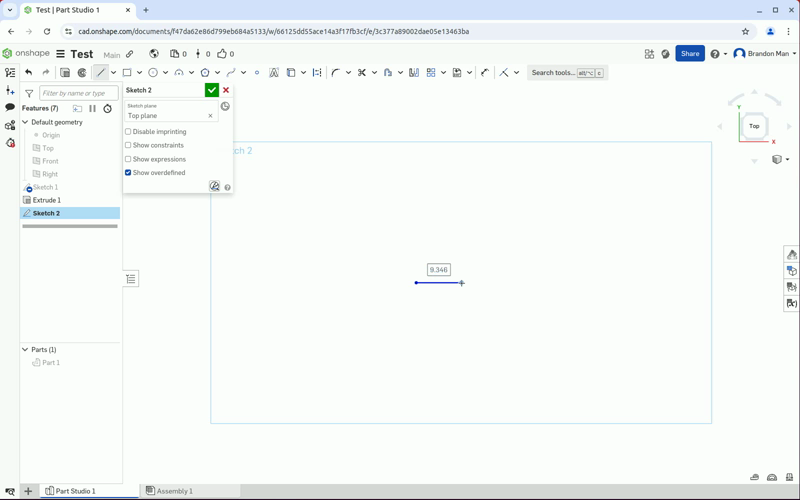
mouse_move(461, 192)
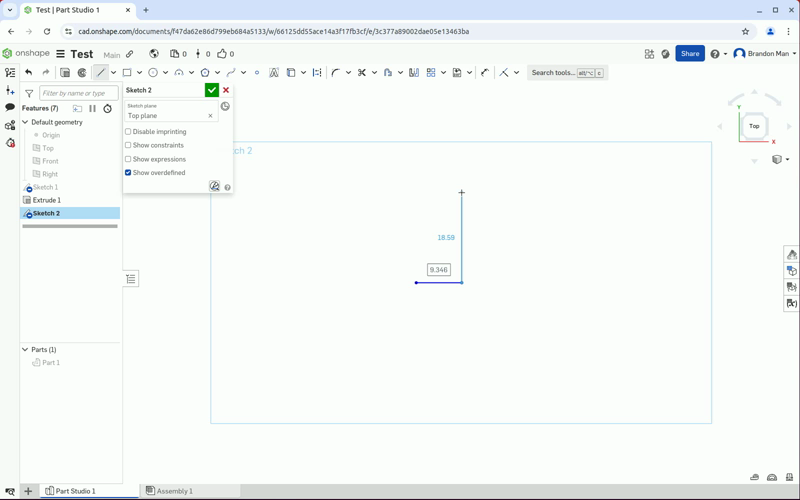
click(461, 192)
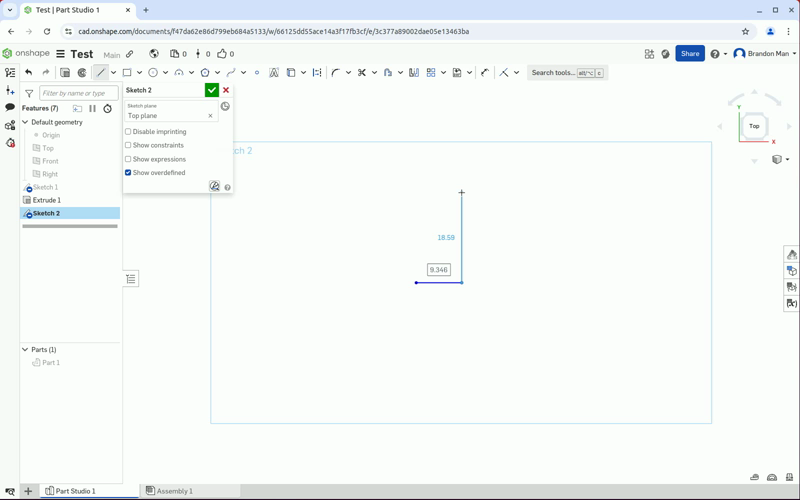
key_up(shift)
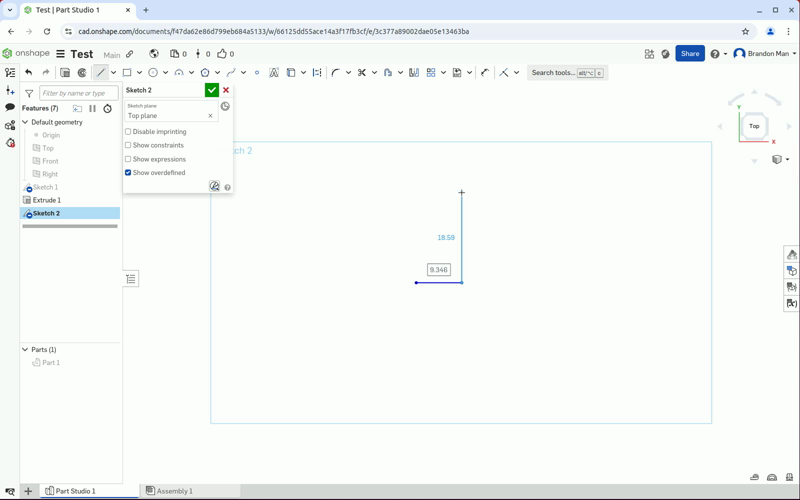
key_down(shift)
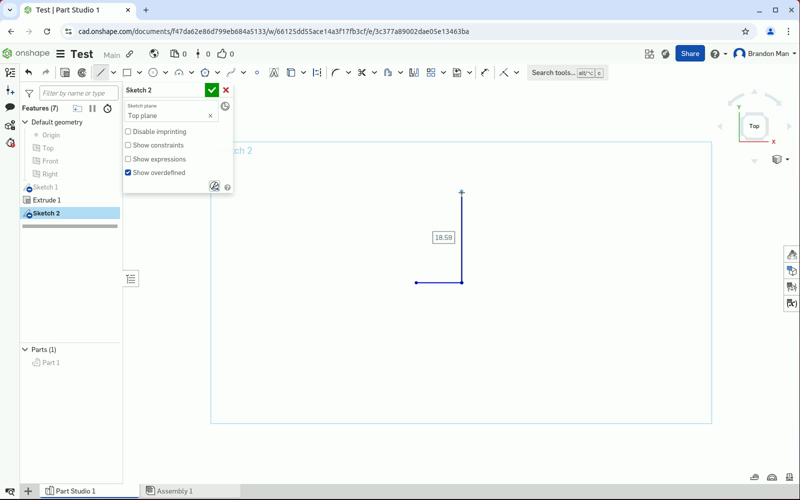
mouse_move(492, 192)
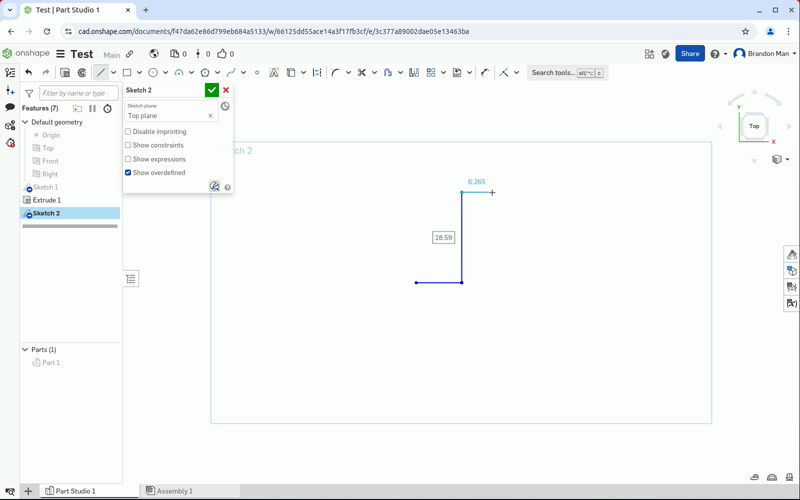
mouse_move(416, 192)
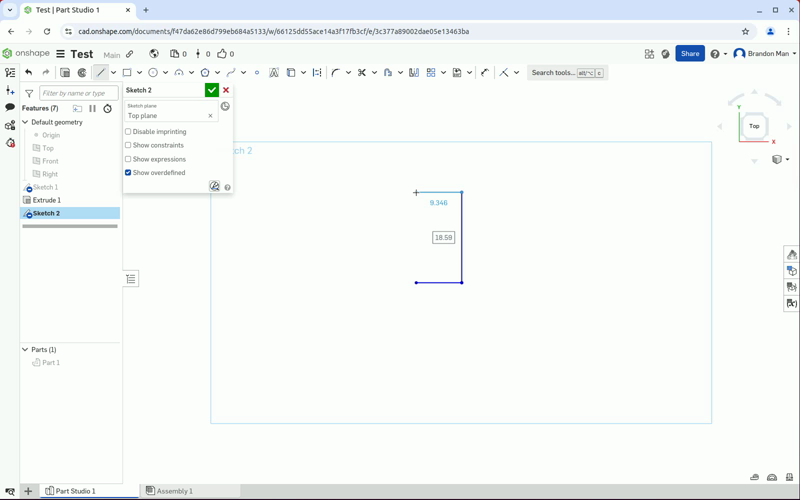
click(416, 192)
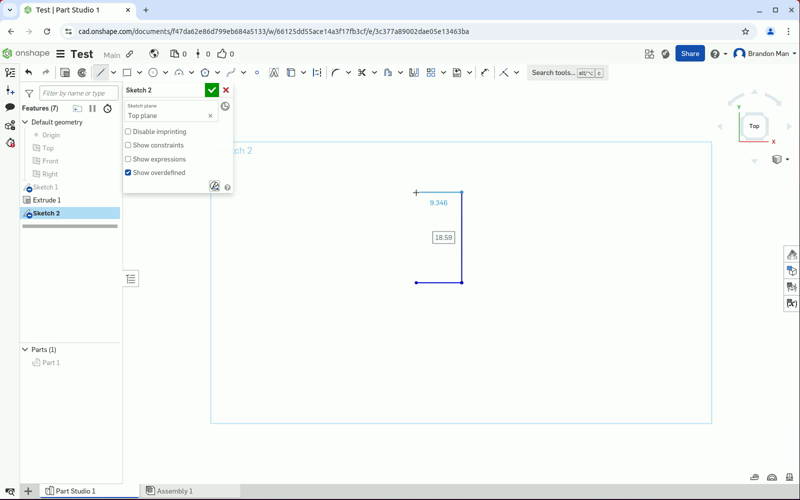
key_up(shift)
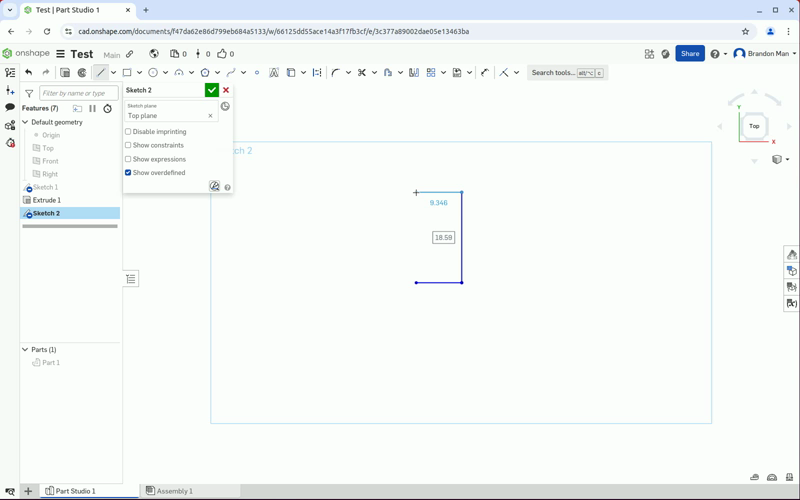
key_down(shift)
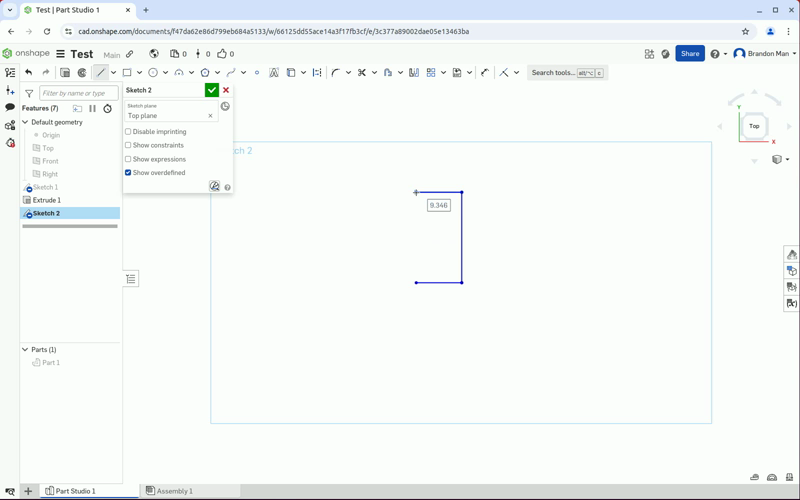
mouse_move(416, 282)
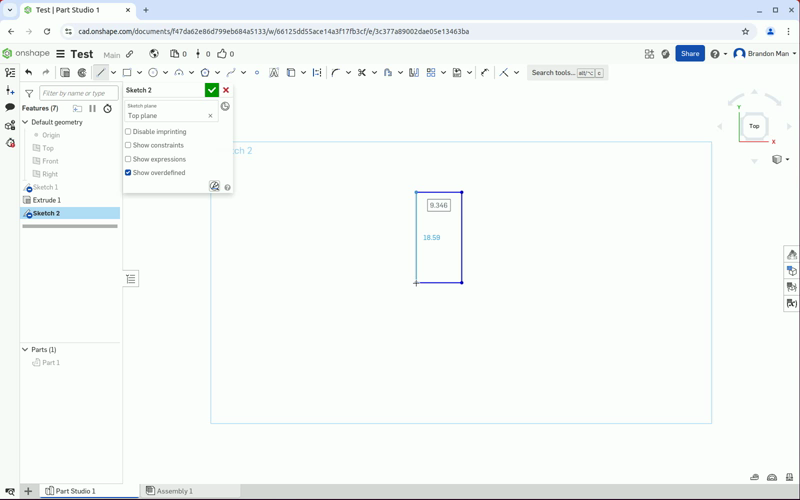
key_up(shift)
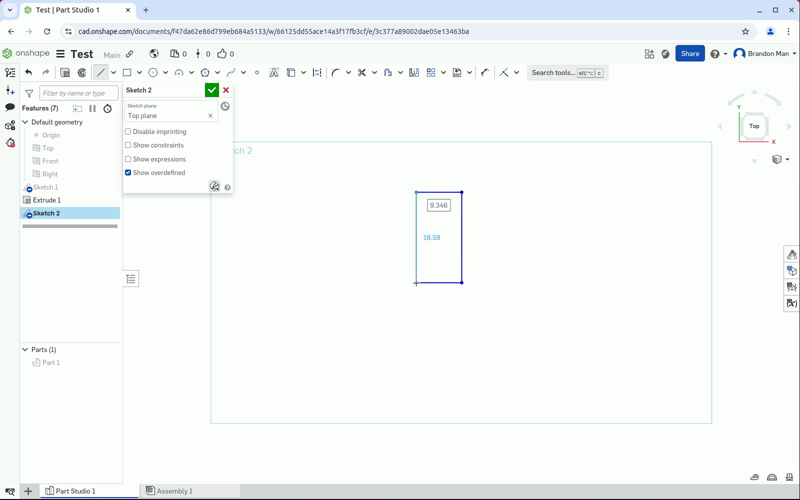
click(416, 282)
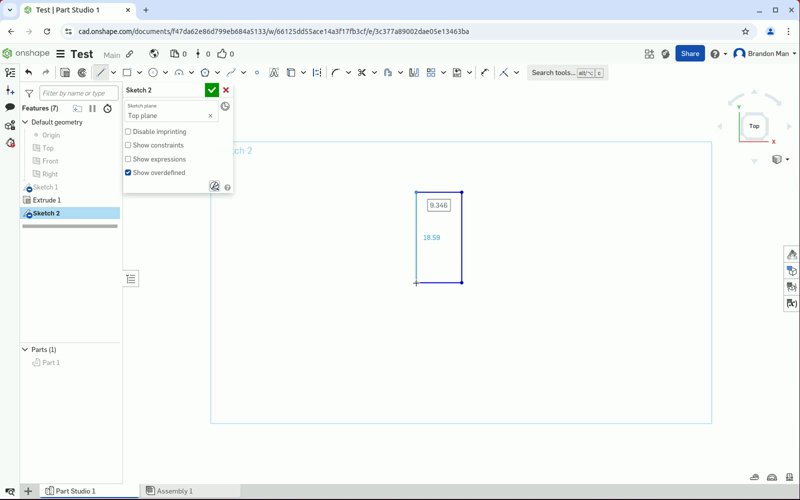
key(esc)
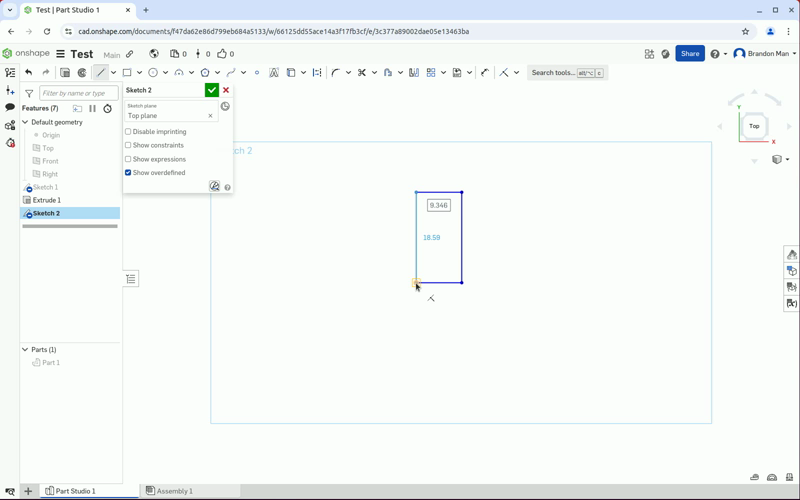
mouse_move(458, 211)
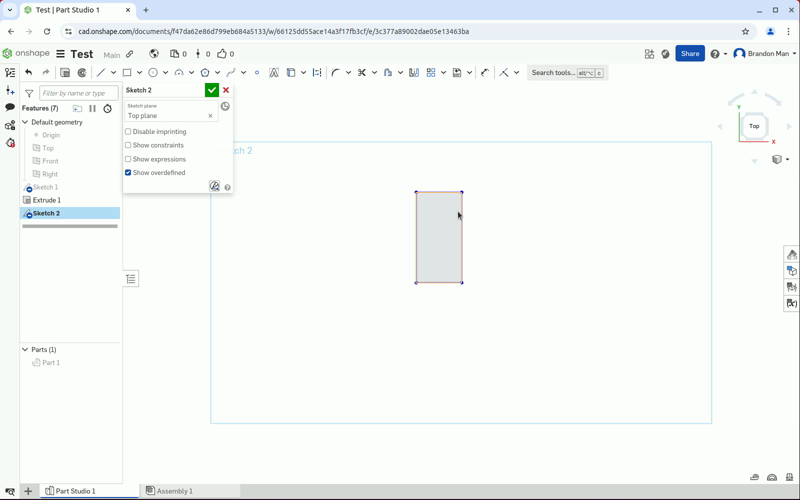
click(458, 211)
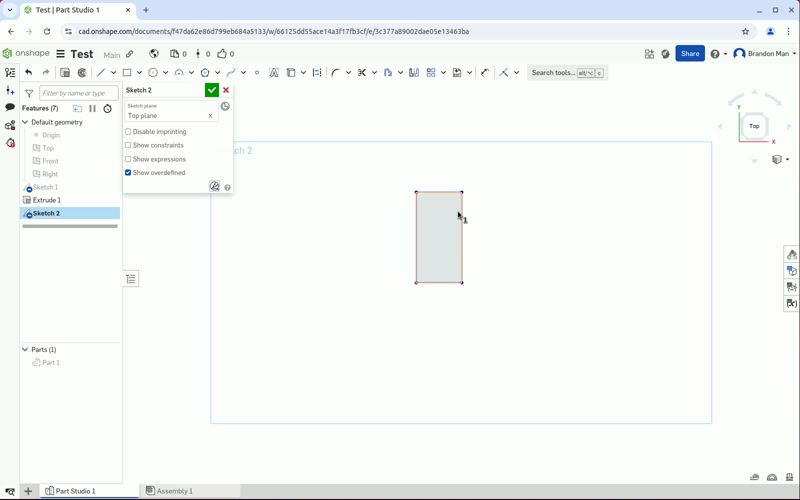
mouse_move(73, 352)
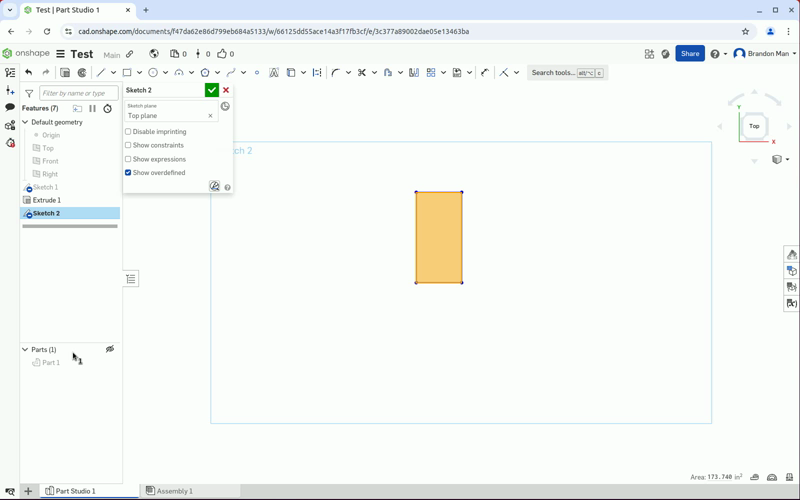
key(shift+y)
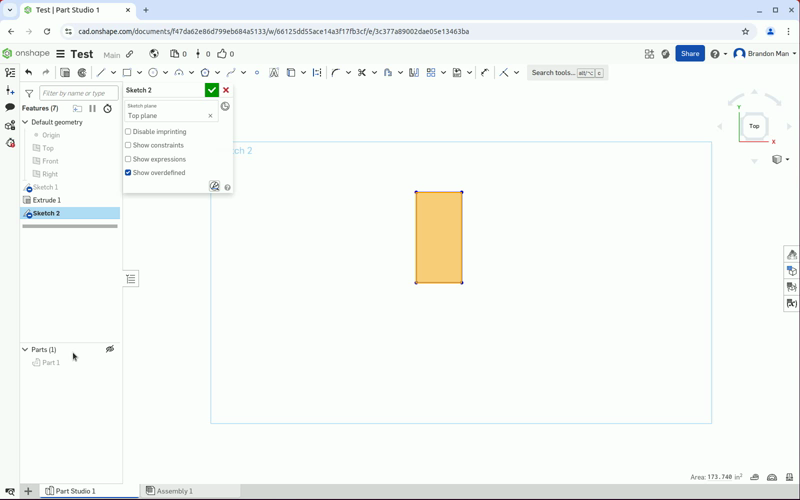
key(shift+e)
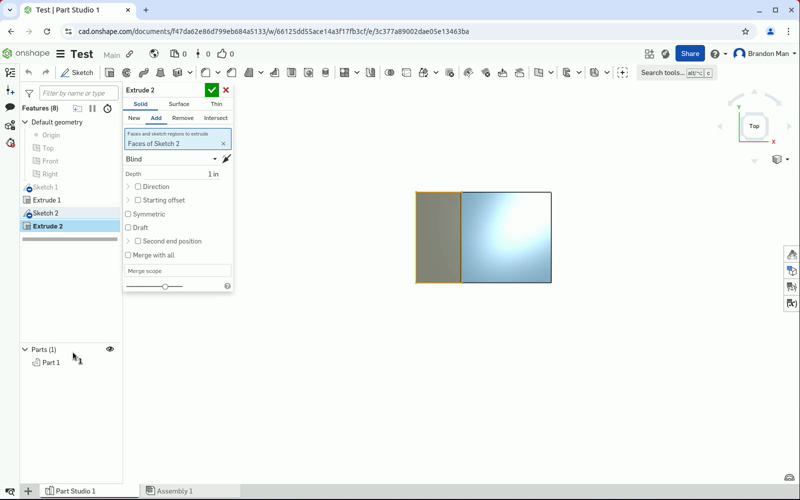
mouse_move(143, 106)
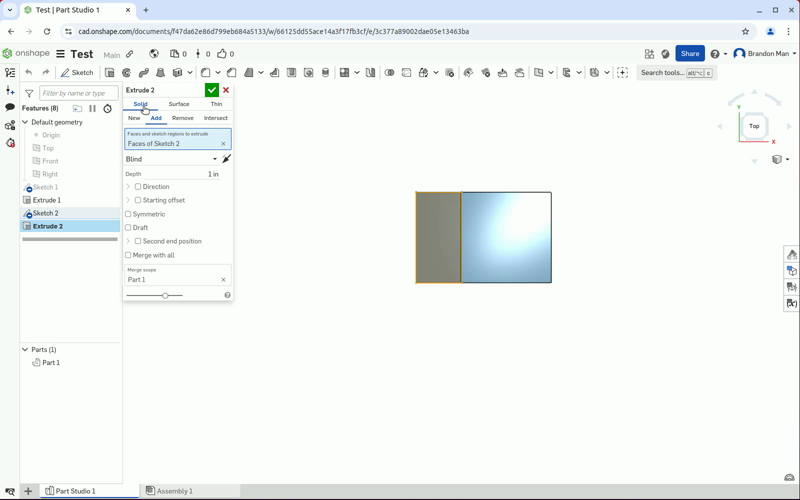
click(143, 106)
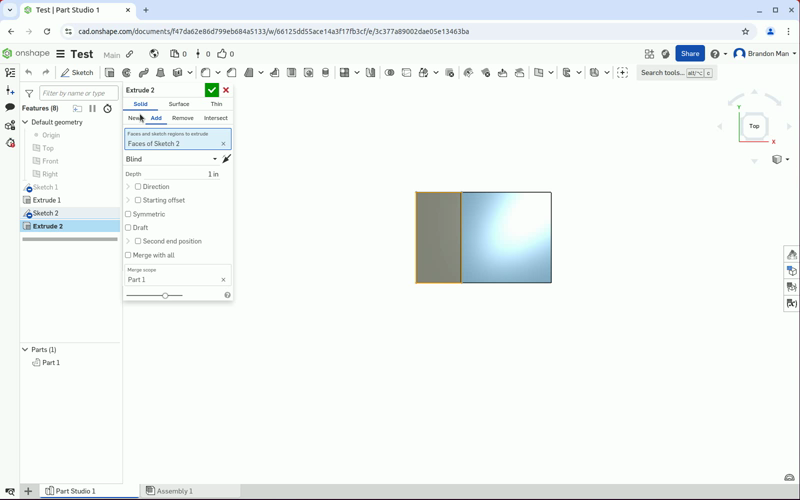
mouse_move(137, 120)
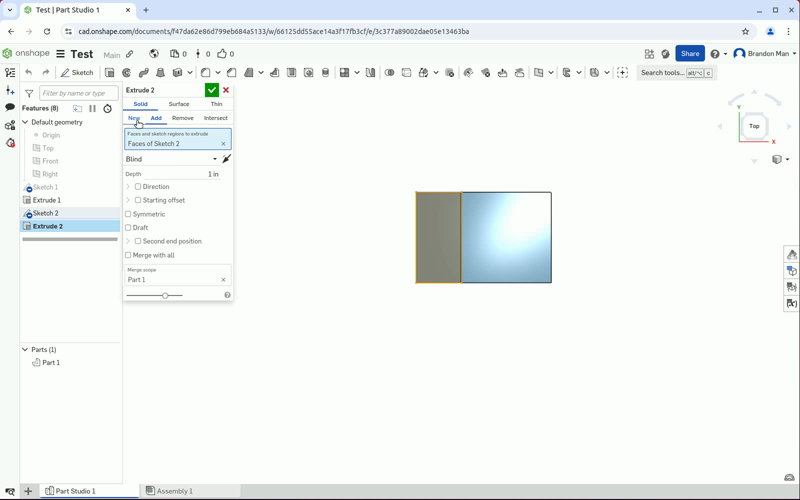
click(137, 120)
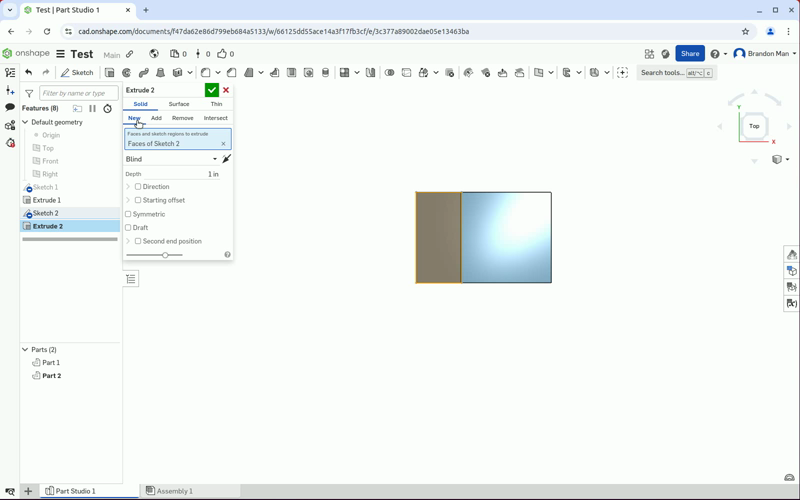
key(tab, 4)
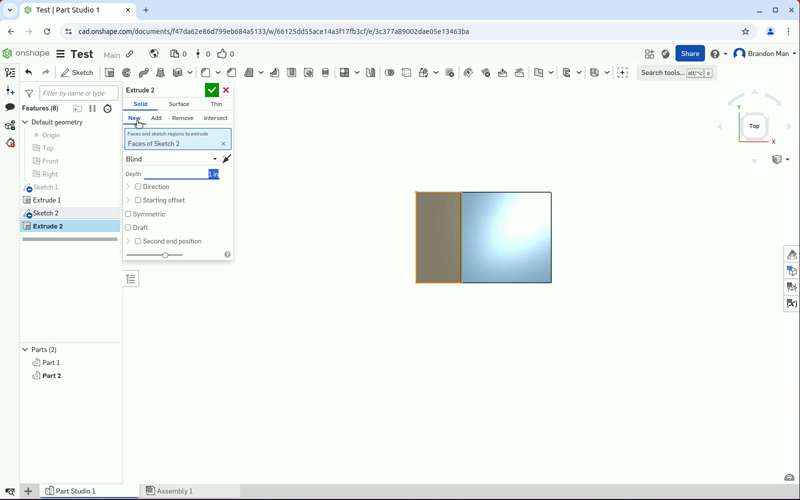
text(23.108)
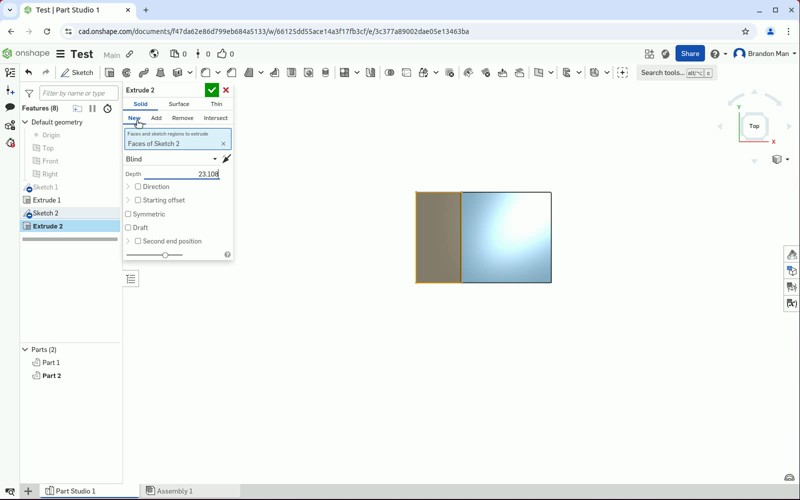
key(enter)
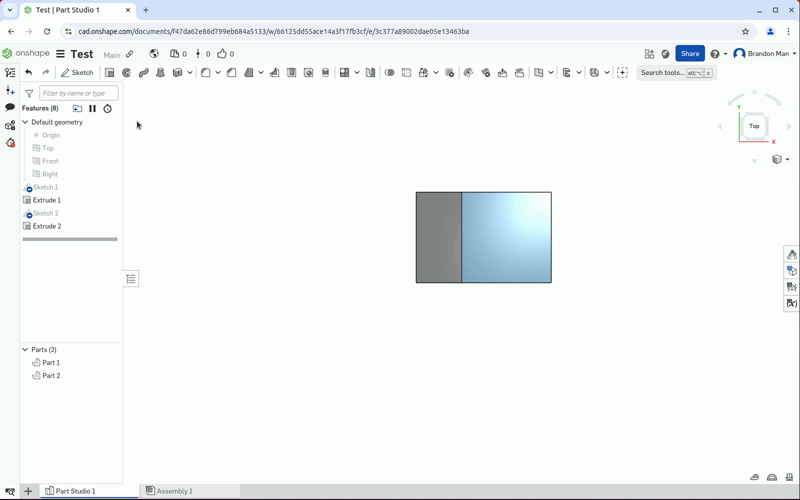
key(shift+h)
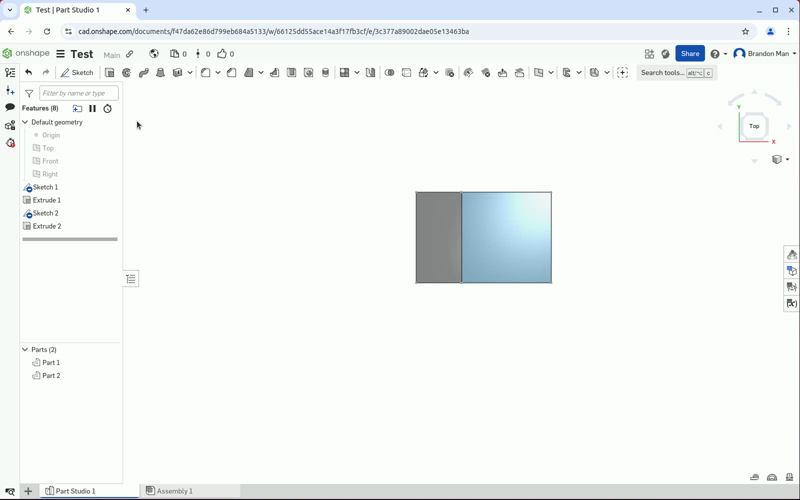
key(shift+h)
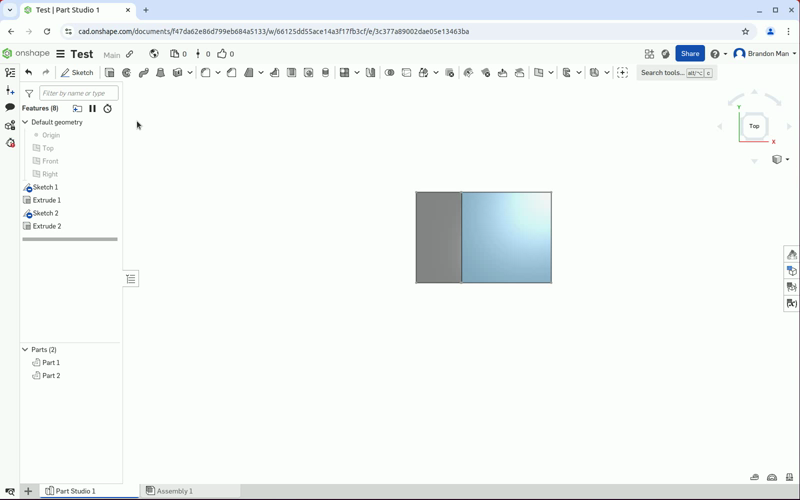
key(shift+7)
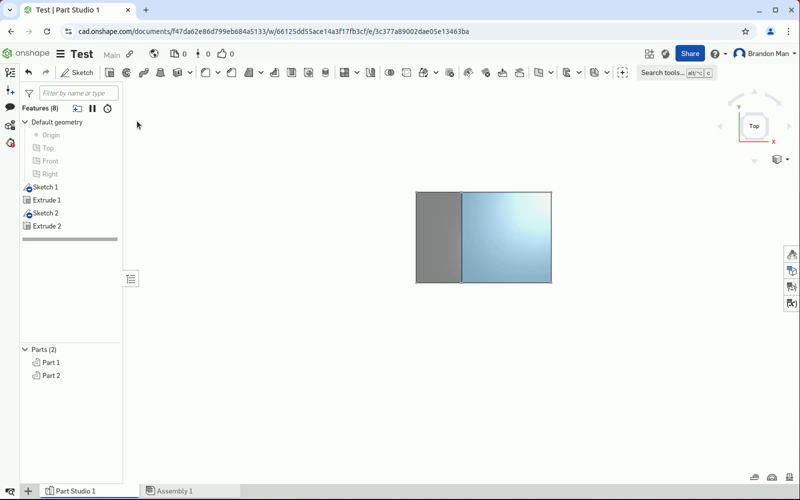
key(up, 3)
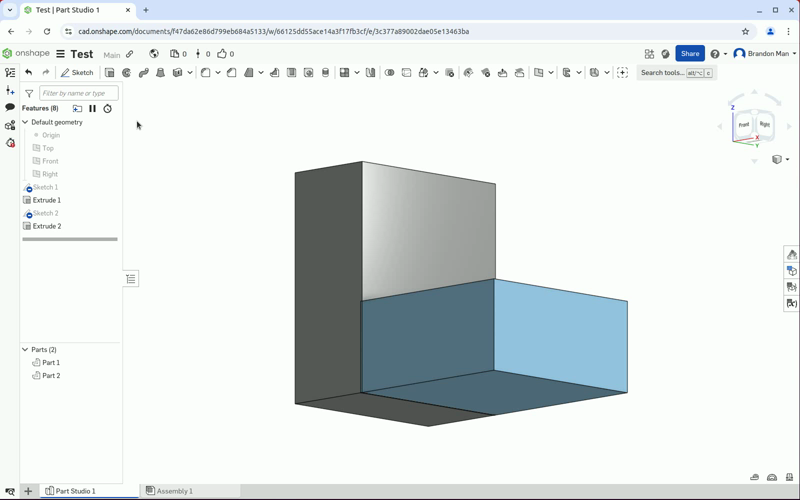
key(left, 3)
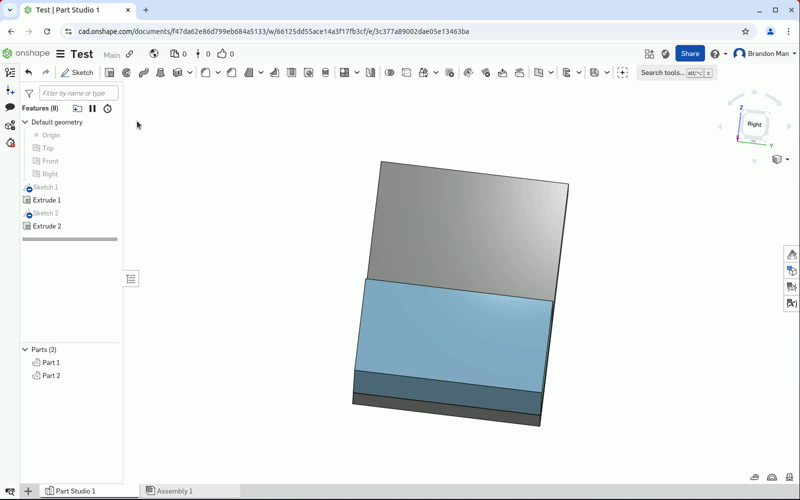
key(right, 3)
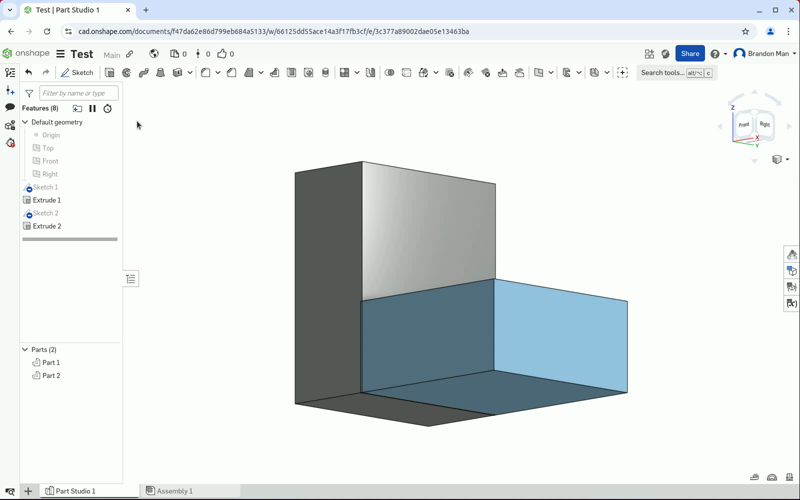
key(down, 3)
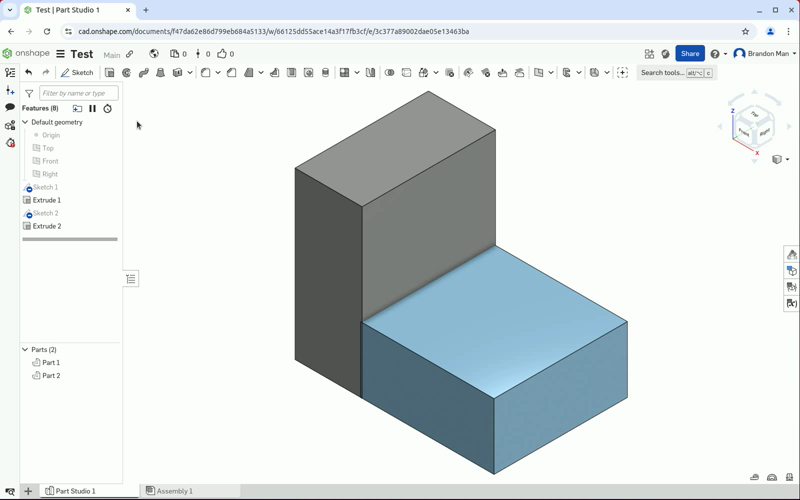
mouse_move(73, 189)
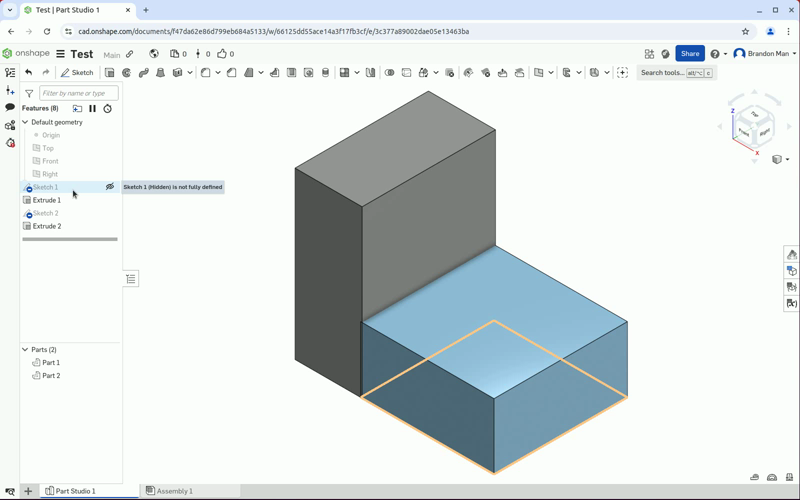
click(73, 189)